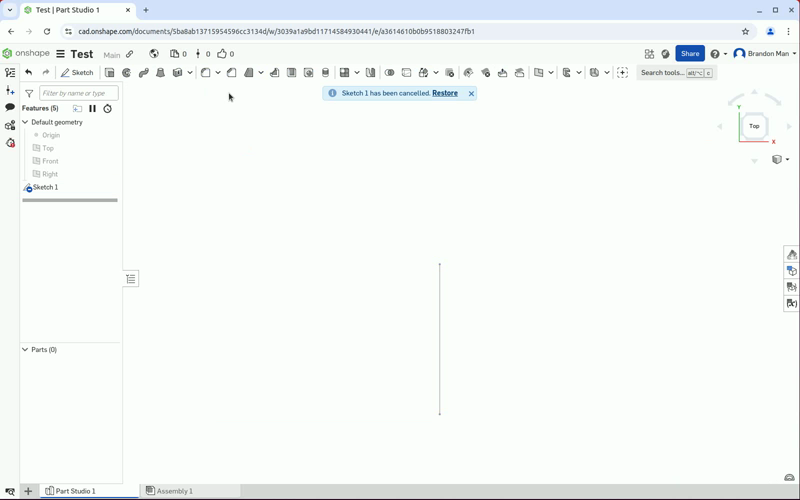
key(shift+h)
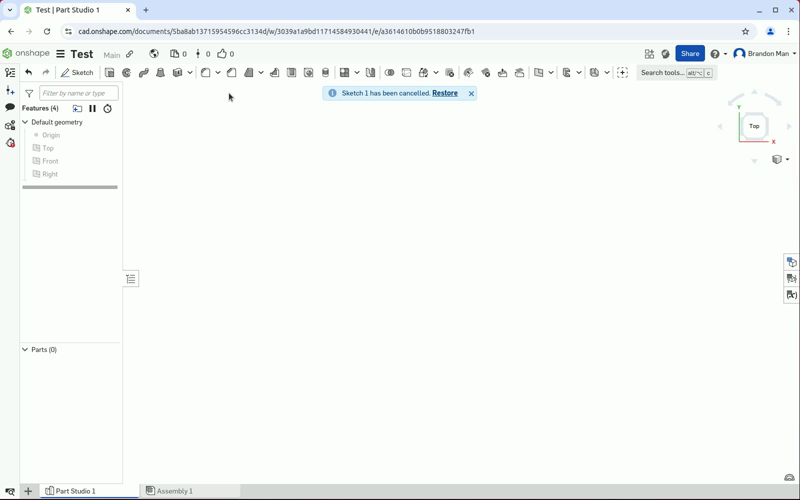
mouse_move(73, 352)
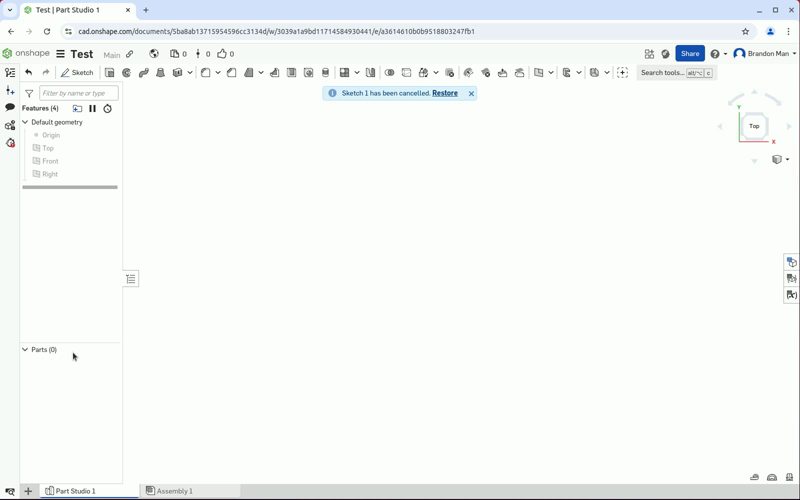
key(y)
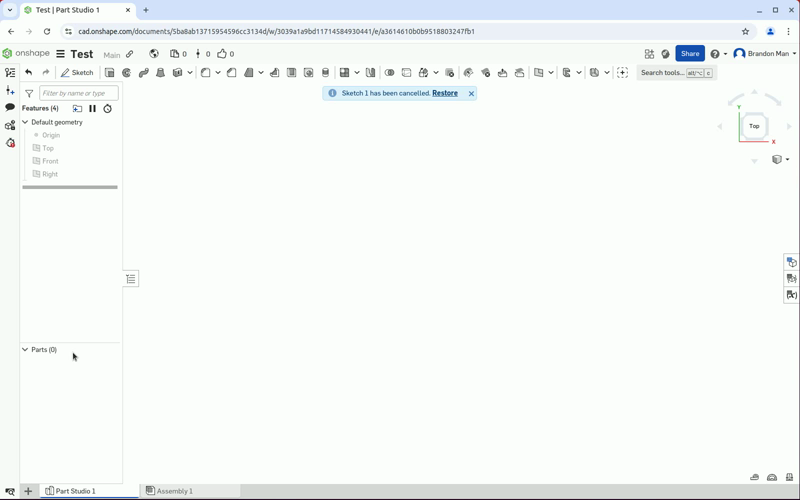
key(shift+p)
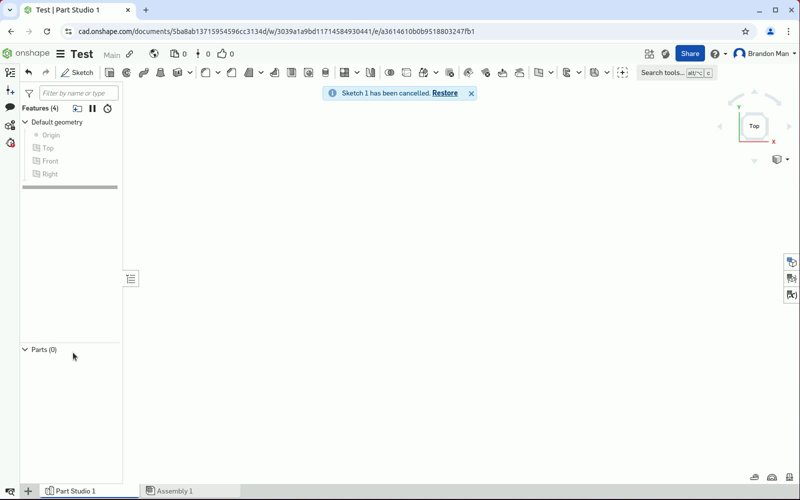
key(space)
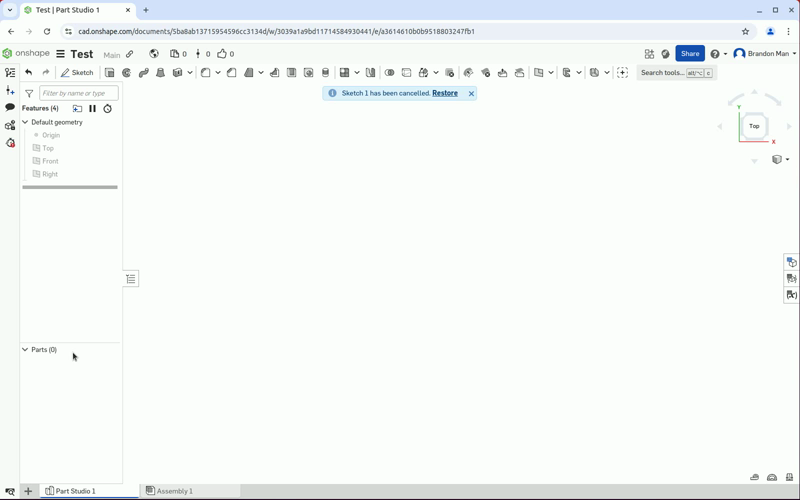
key_down(shift)
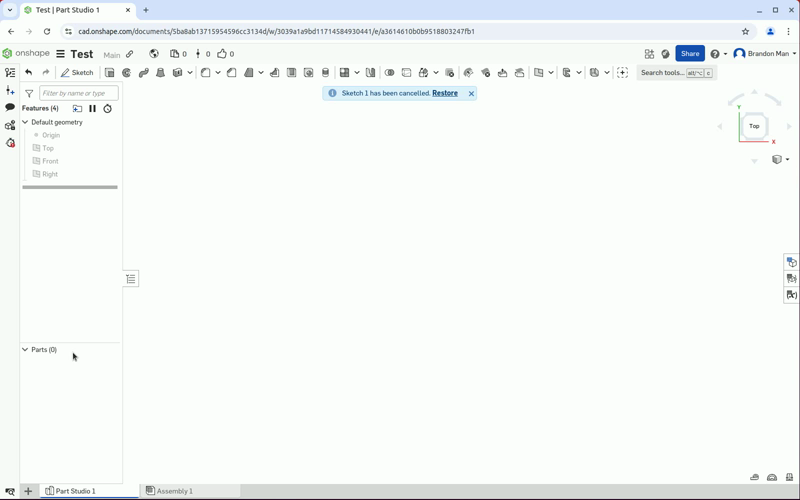
key(up)
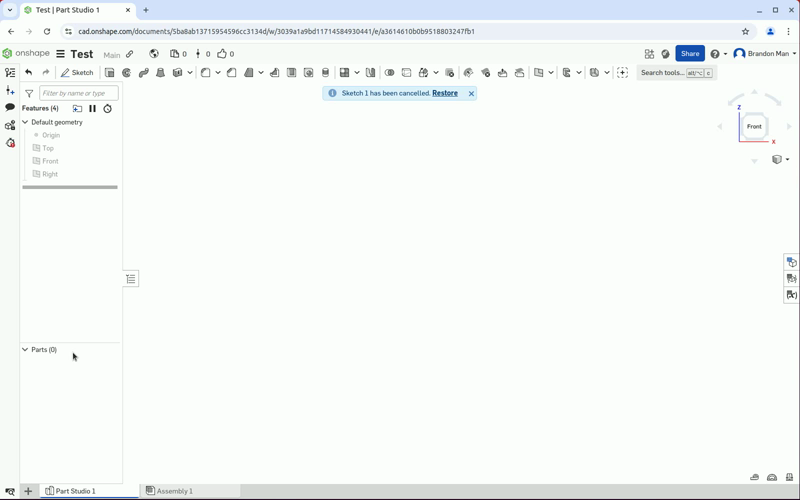
key_up(shift)
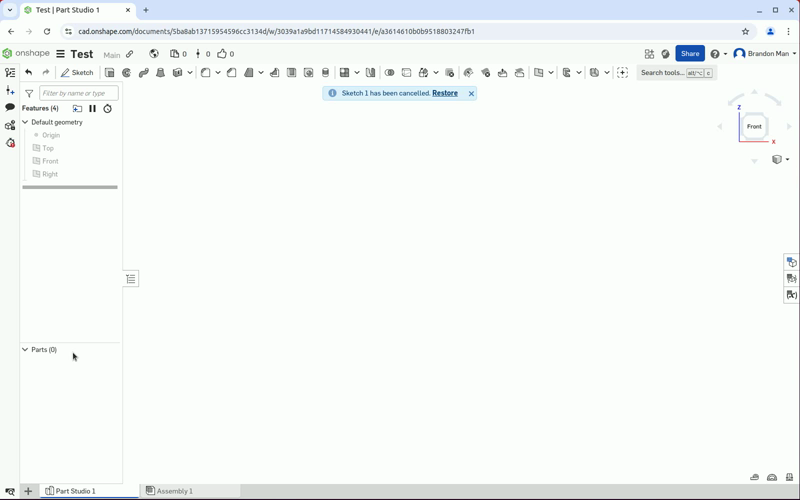
mouse_move(73, 352)
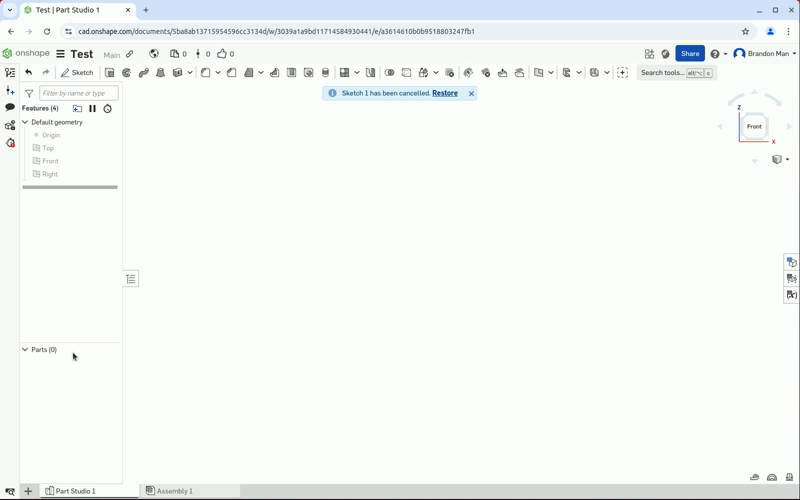
key(shift+y)
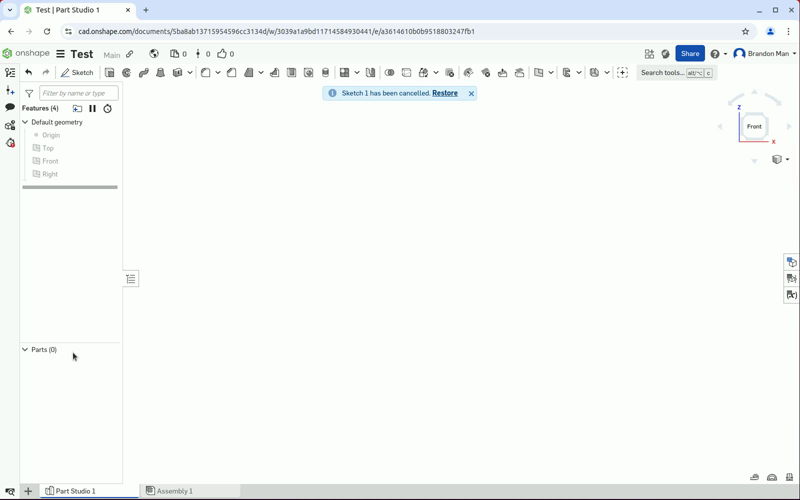
key(shift+s)
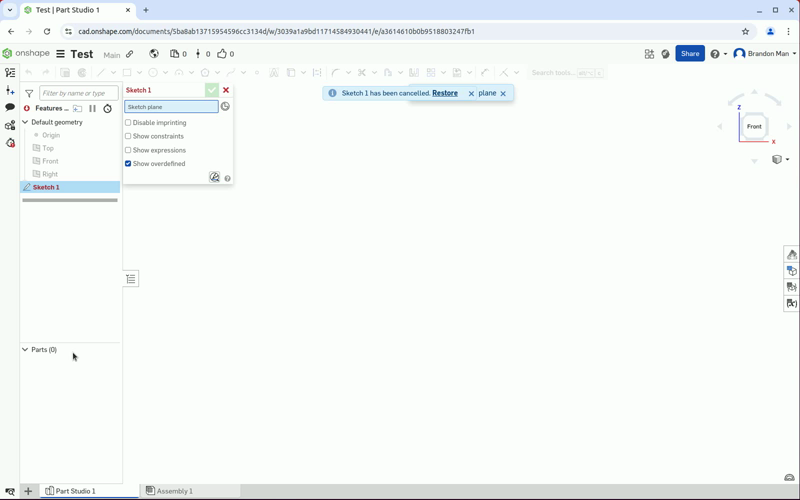
mouse_move(73, 163)
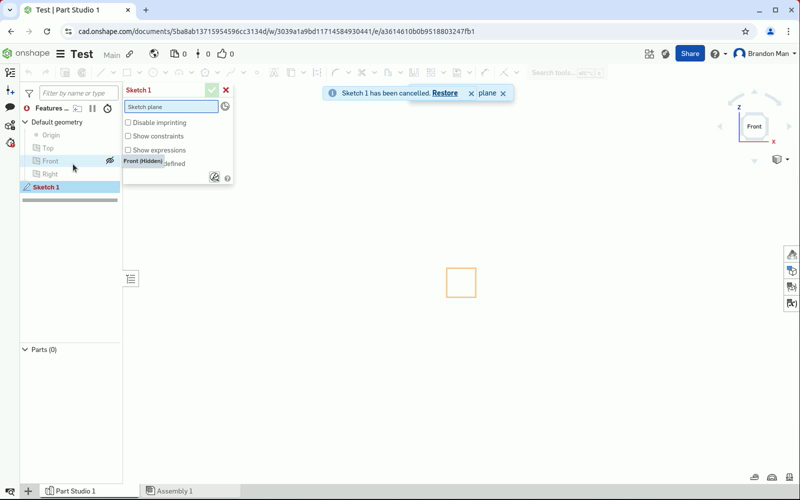
click(73, 163)
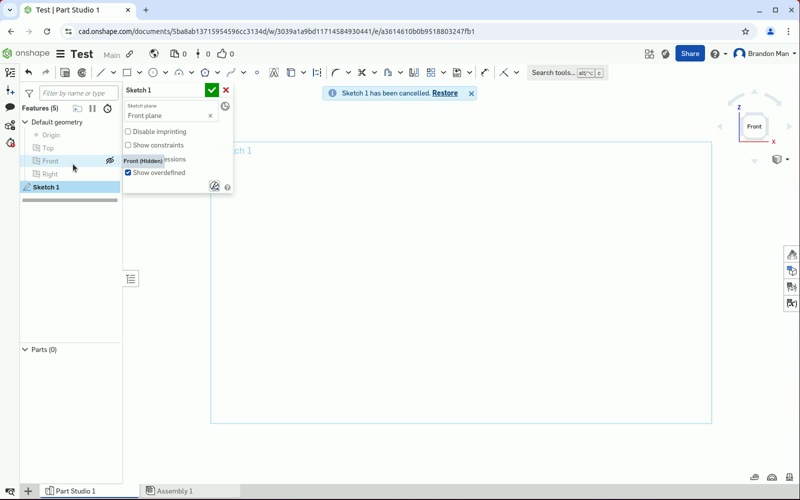
mouse_move(73, 352)
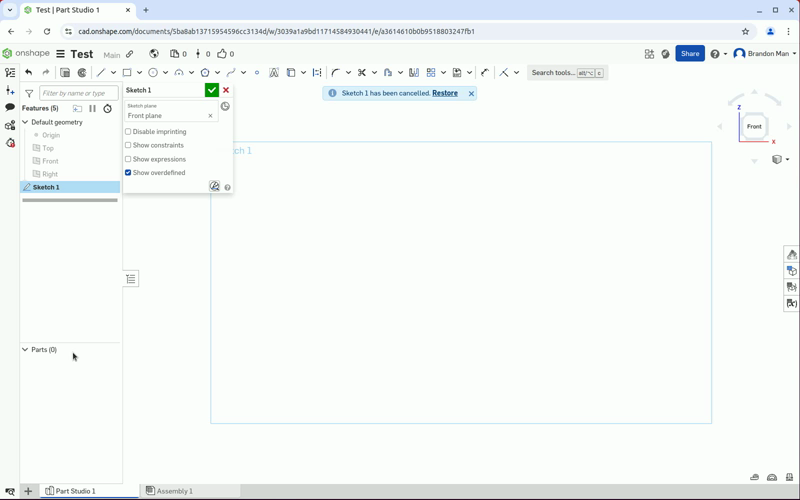
key(y)
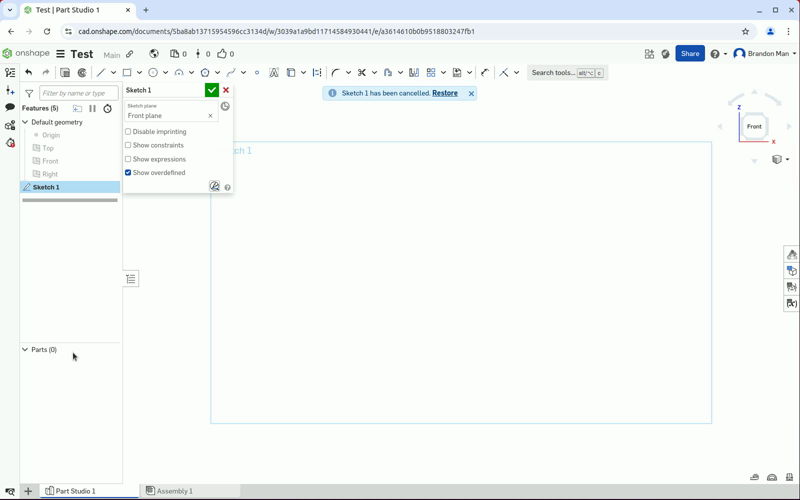
key(l)
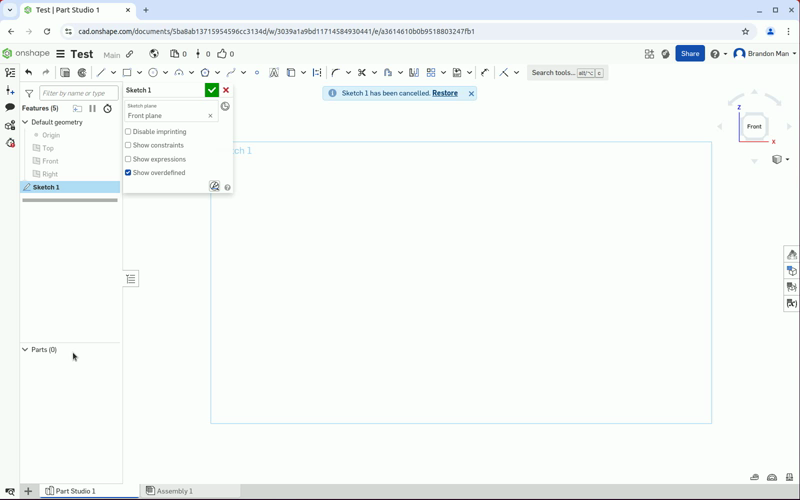
key_down(shift)
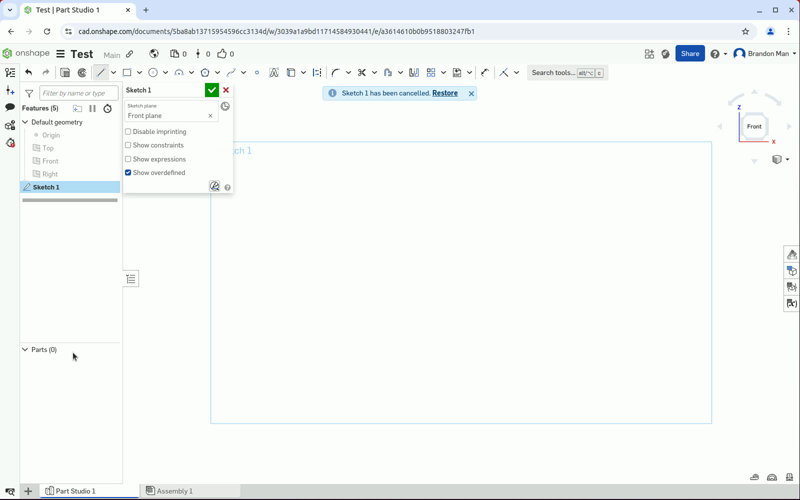
mouse_move(392, 282)
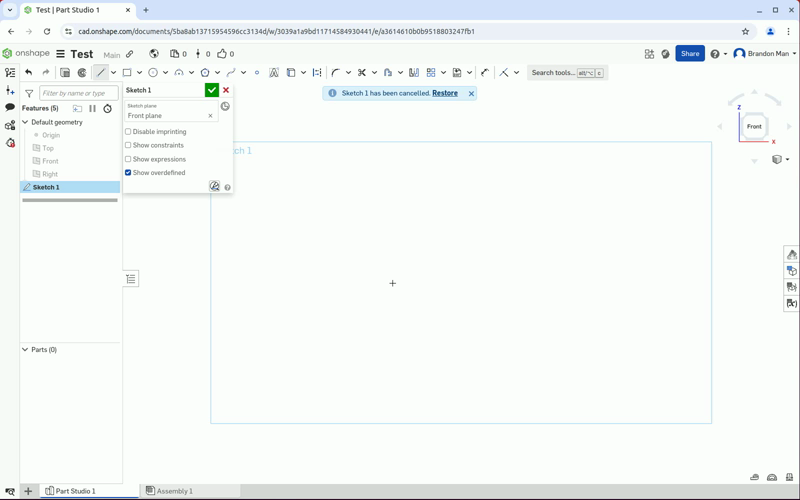
click(392, 282)
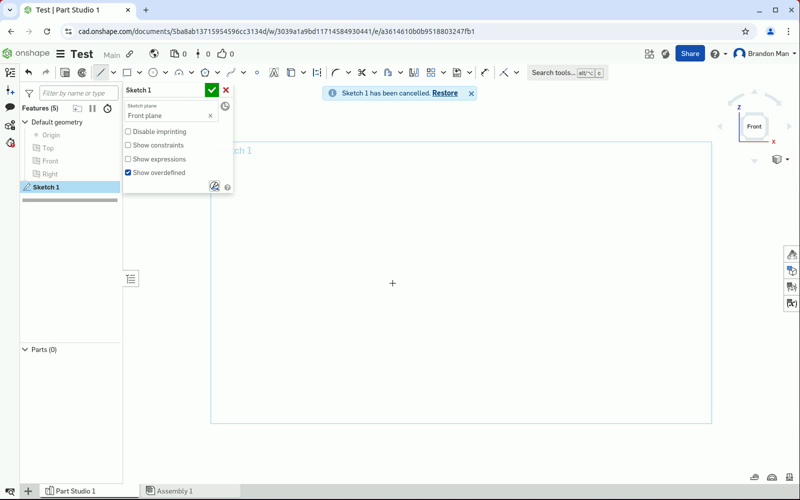
key_up(shift)
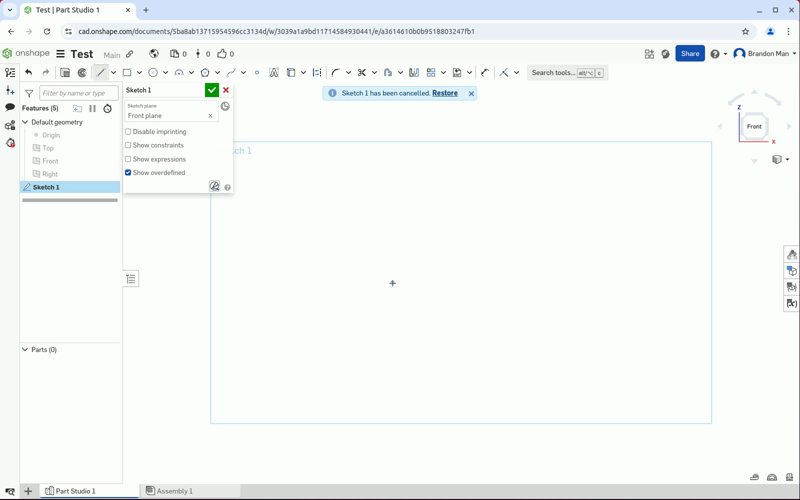
key_down(shift)
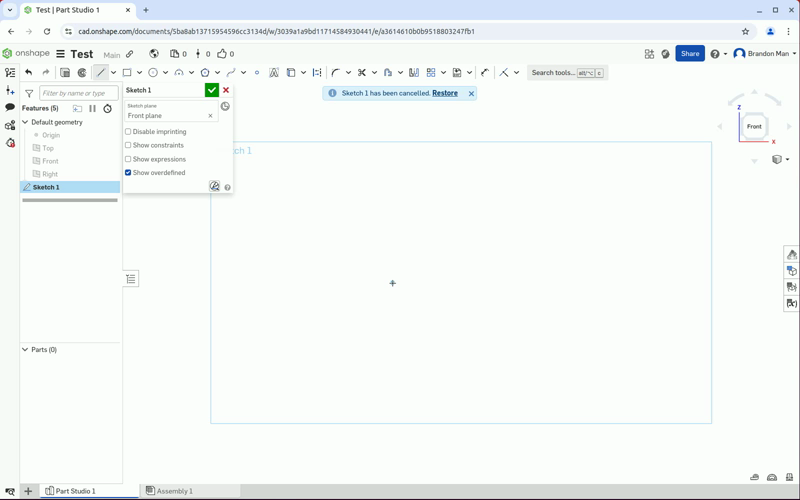
mouse_move(460, 282)
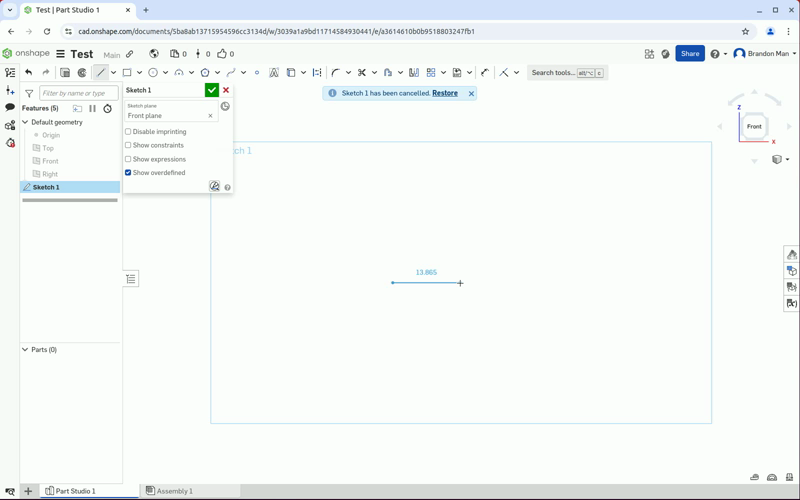
click(460, 282)
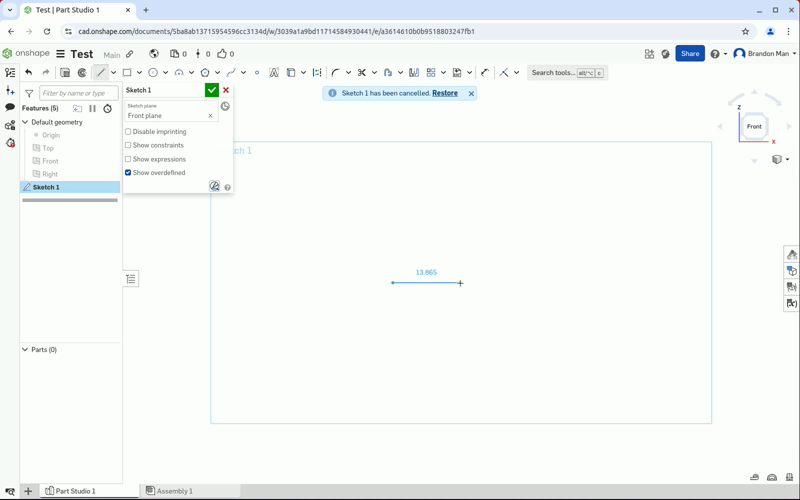
key_up(shift)
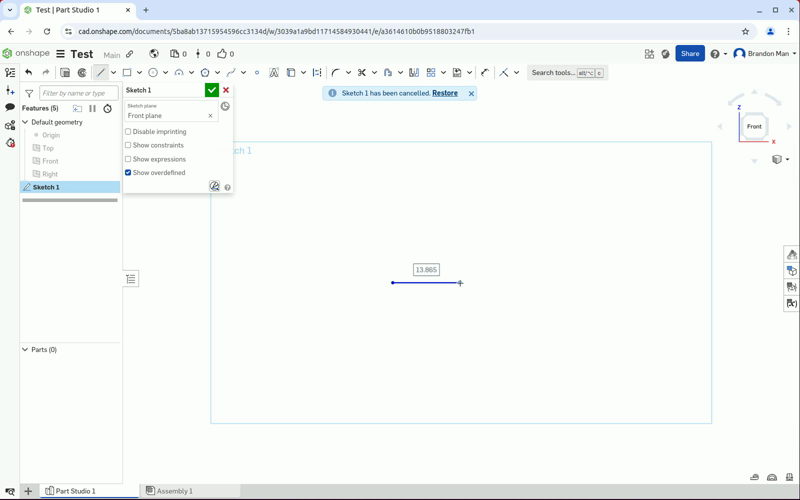
key_down(shift)
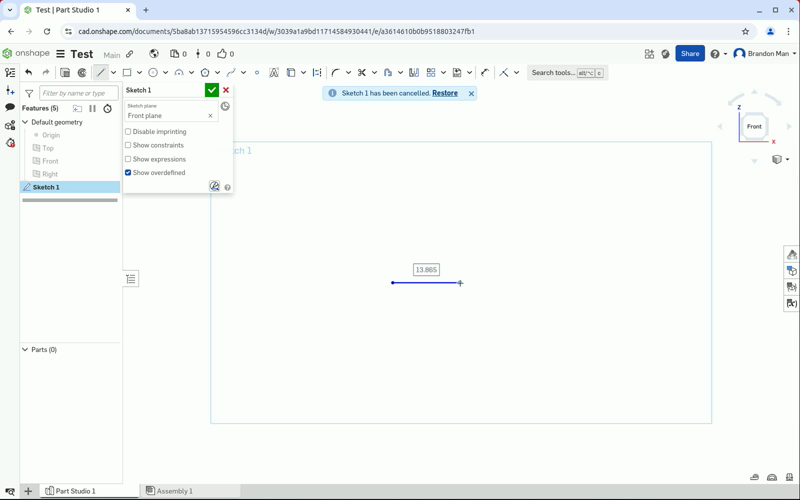
mouse_move(490, 282)
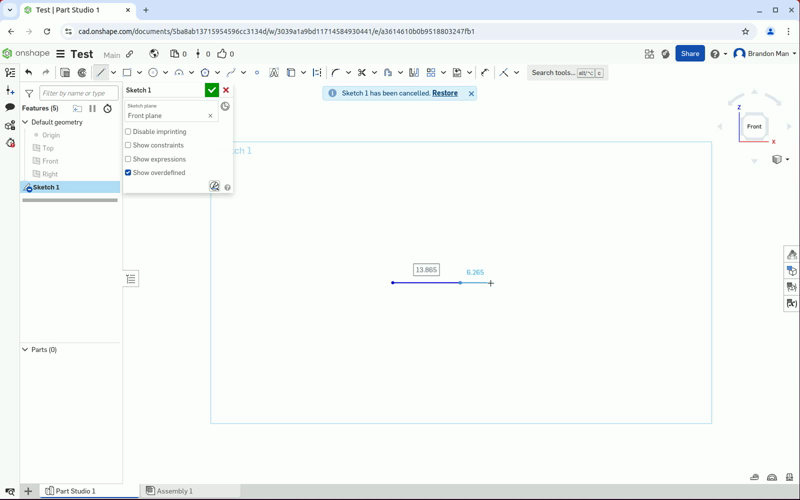
mouse_move(460, 237)
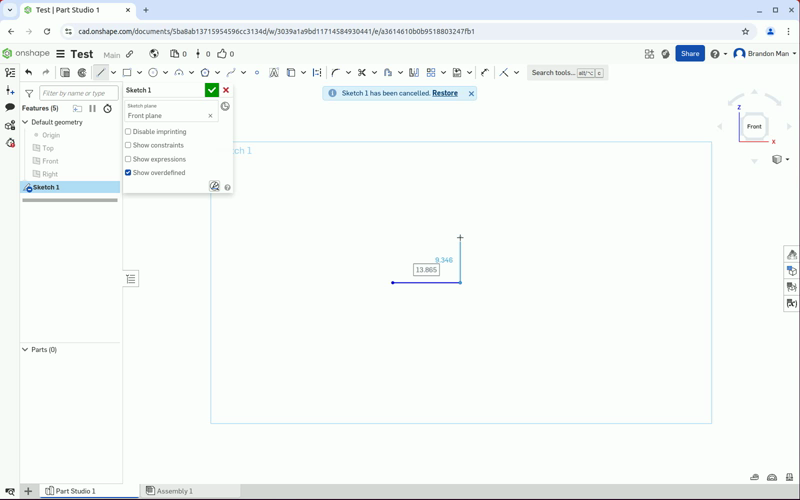
click(460, 237)
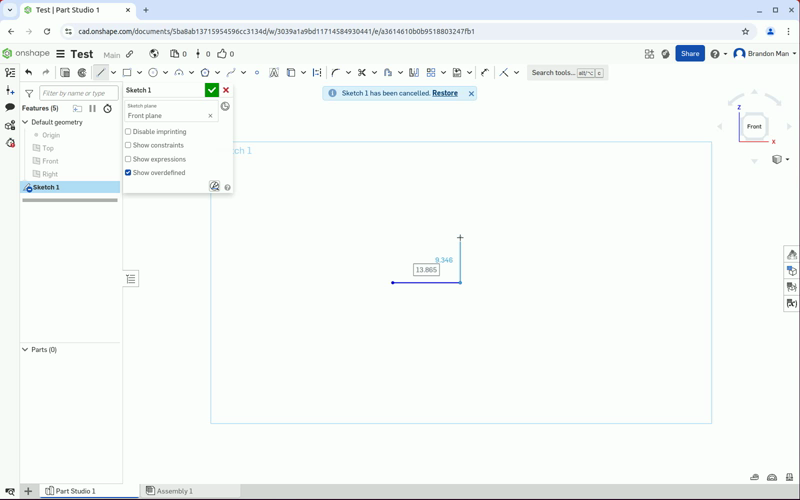
key_up(shift)
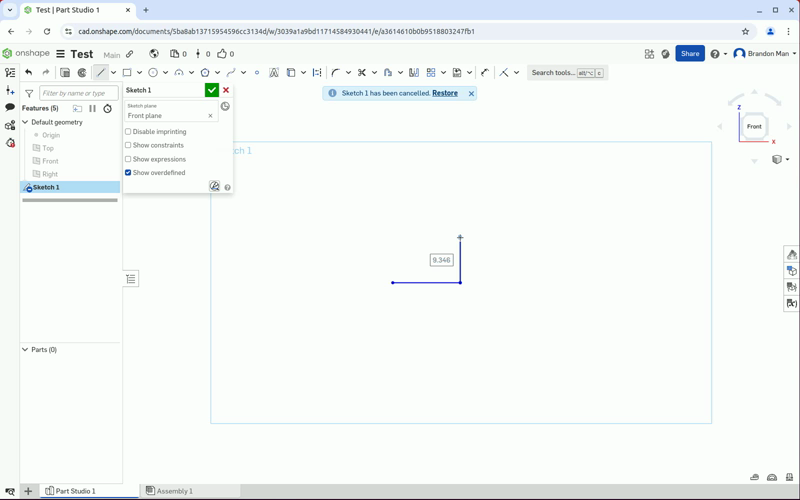
key_down(shift)
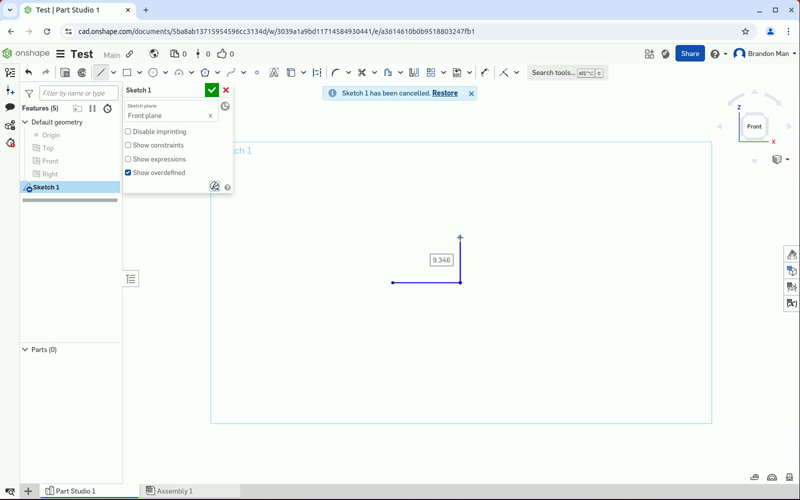
mouse_move(490, 237)
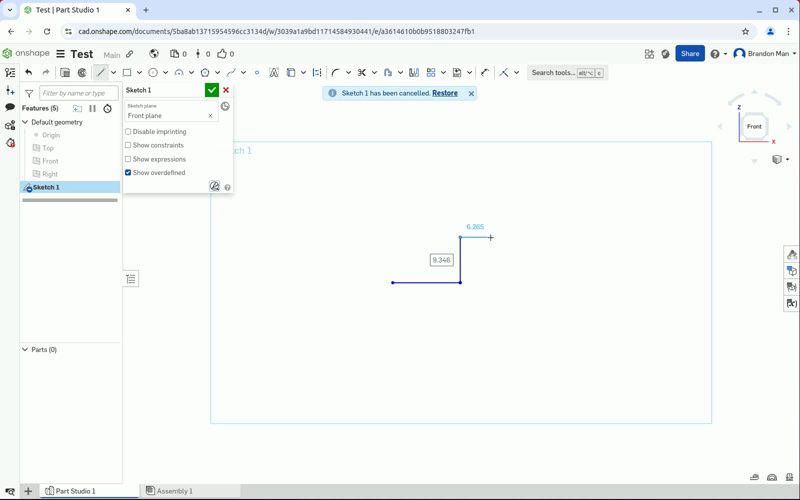
mouse_move(460, 192)
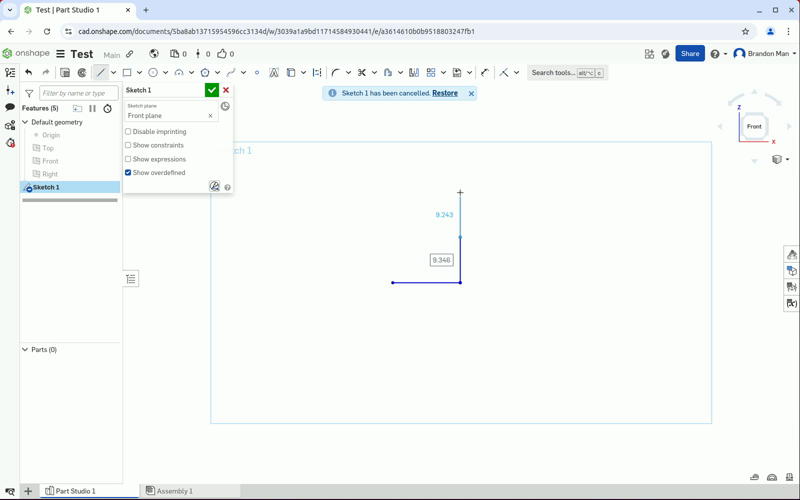
click(460, 192)
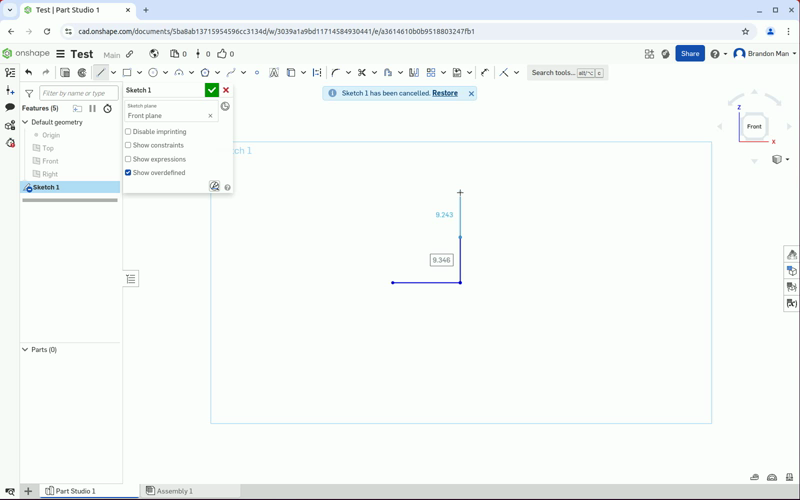
key_up(shift)
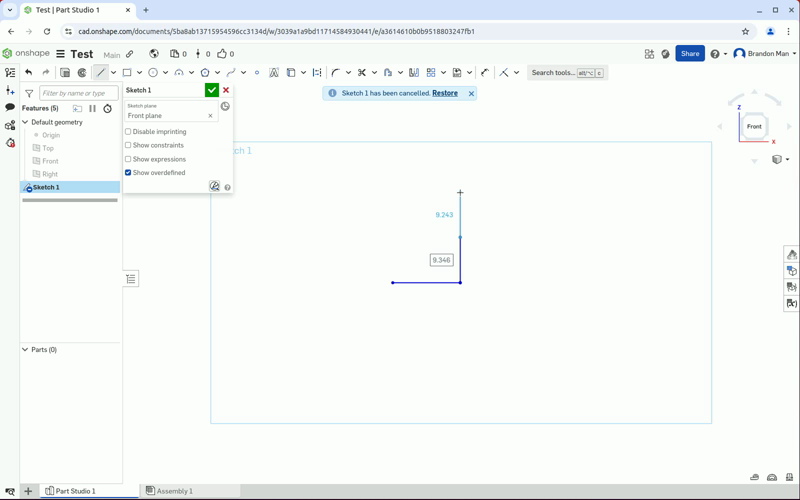
key_down(shift)
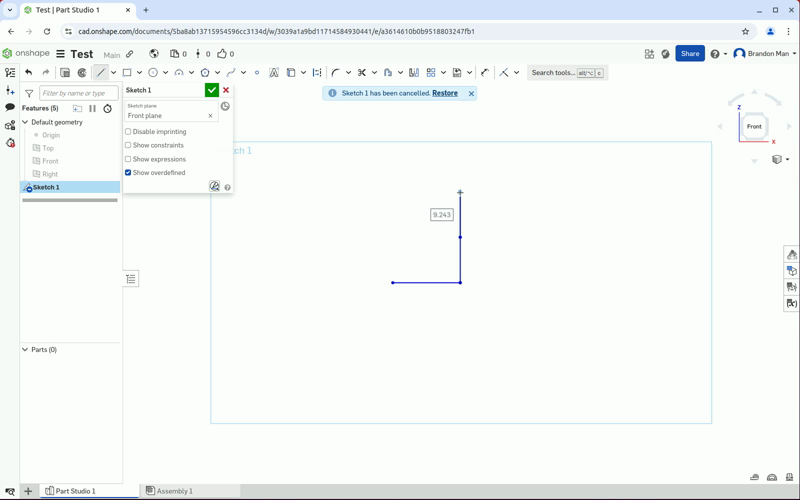
mouse_move(392, 192)
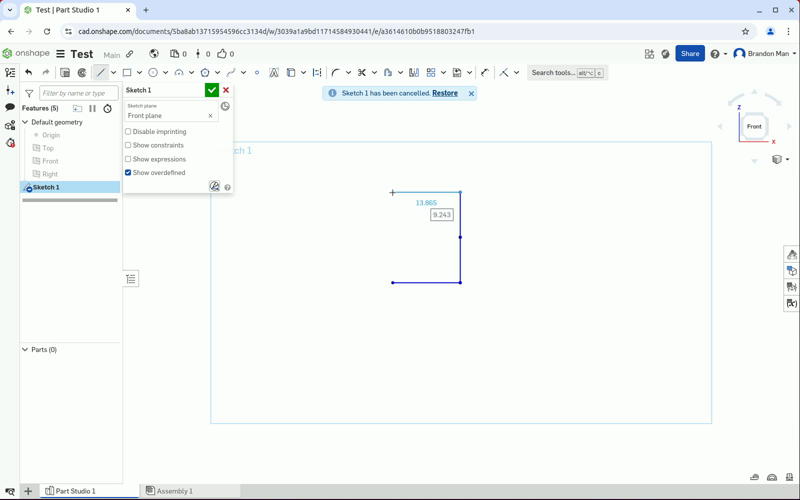
click(392, 192)
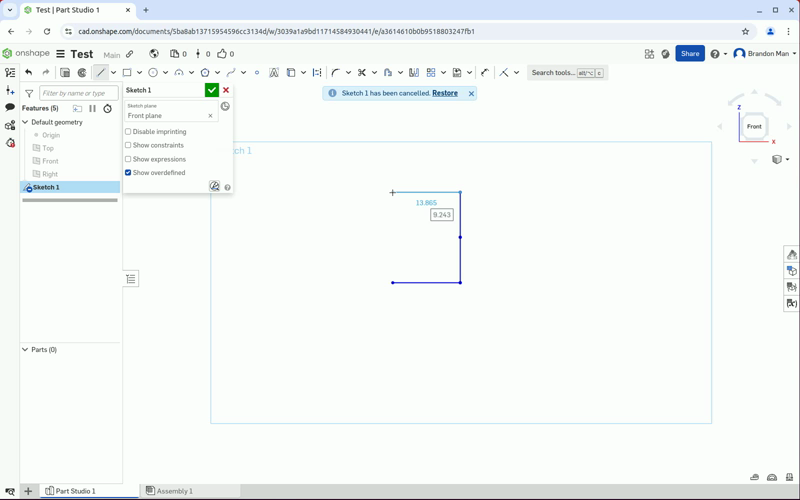
key_up(shift)
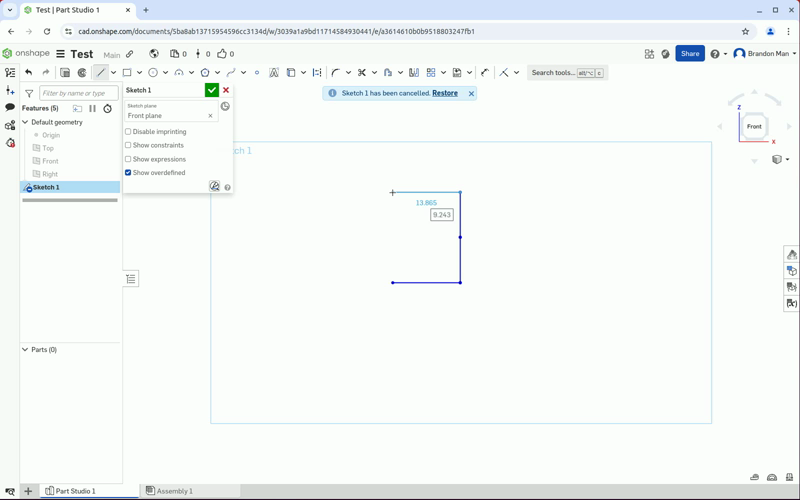
key_down(shift)
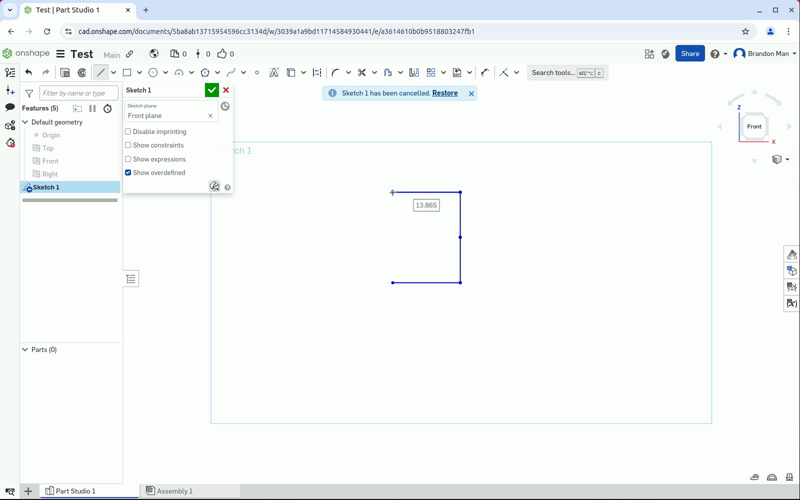
mouse_move(392, 282)
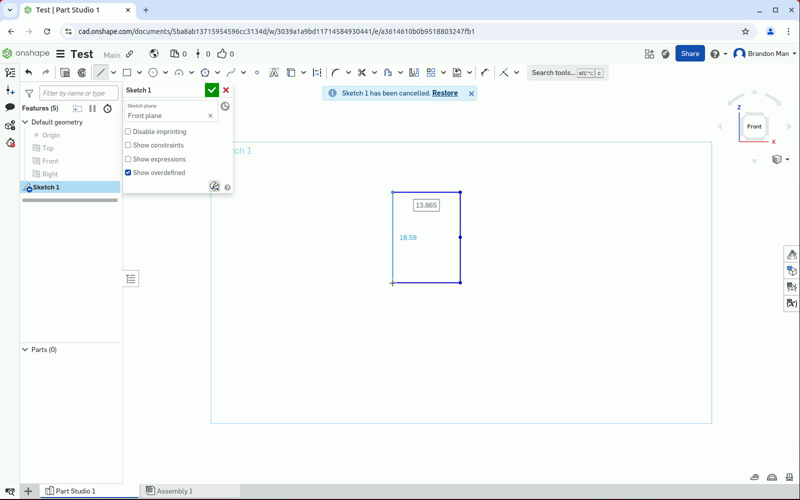
key_up(shift)
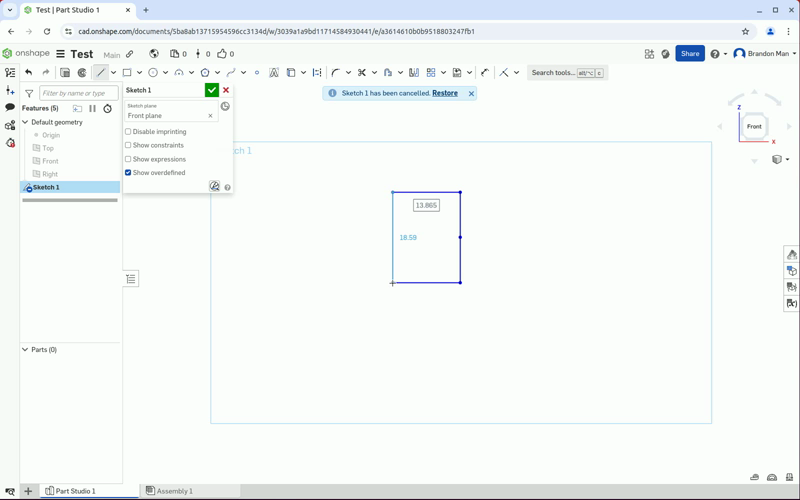
click(392, 282)
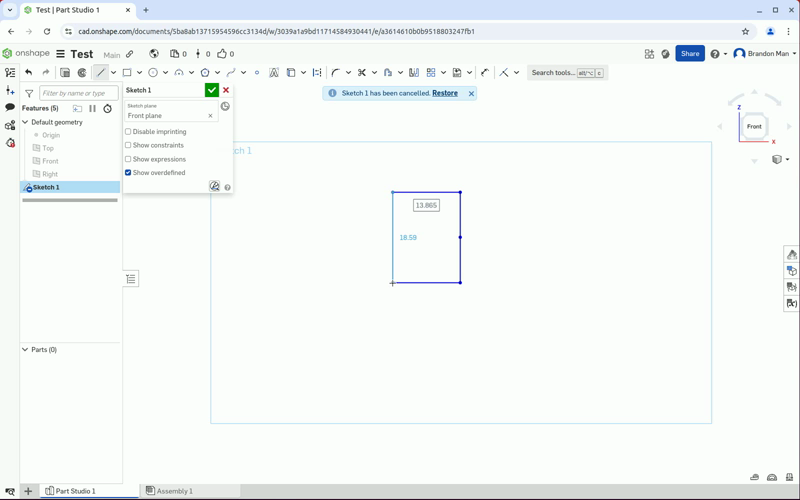
key(esc)
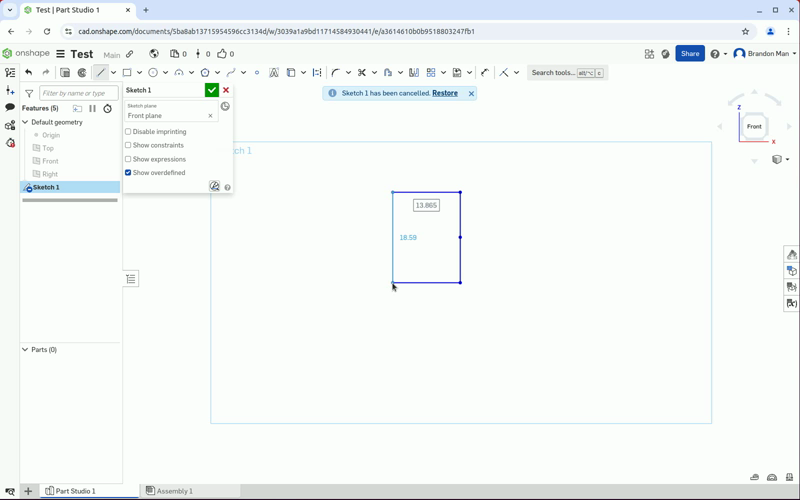
mouse_move(405, 206)
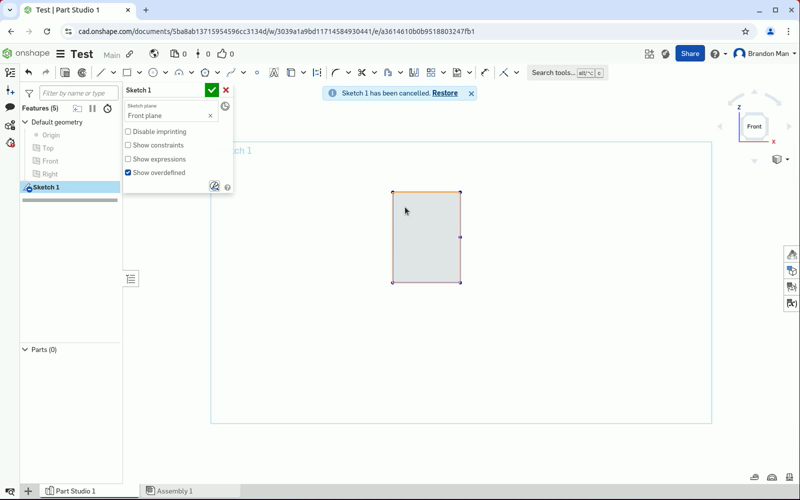
click(405, 206)
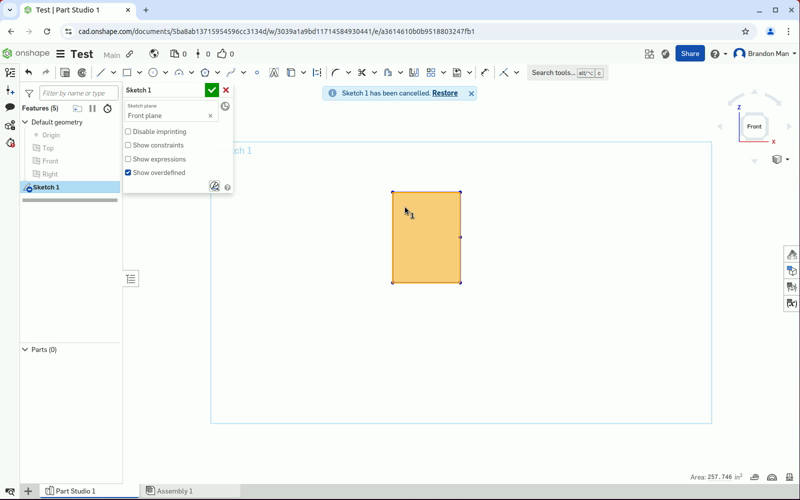
mouse_move(73, 352)
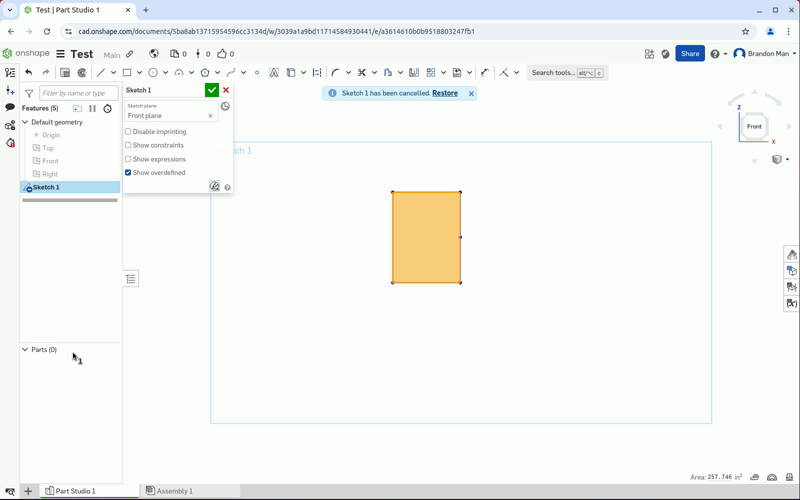
key(shift+y)
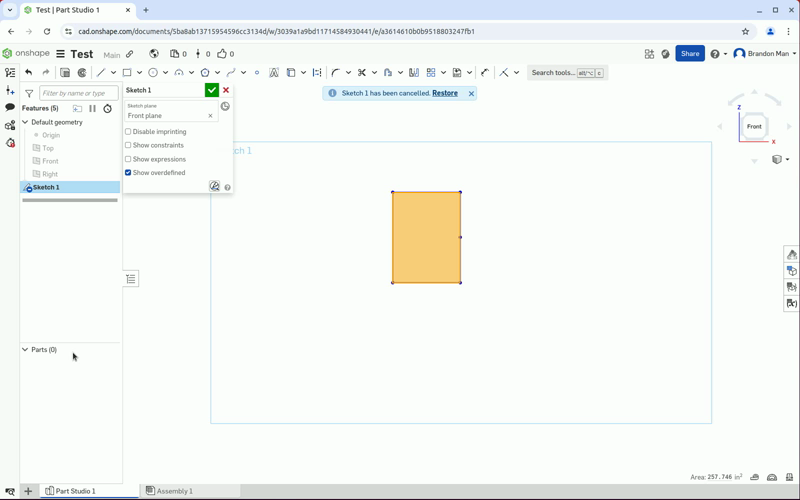
key(shift+e)
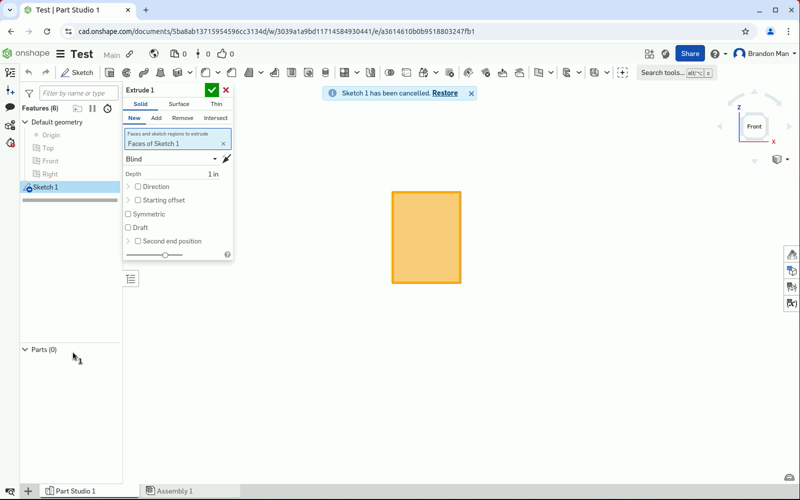
mouse_move(143, 106)
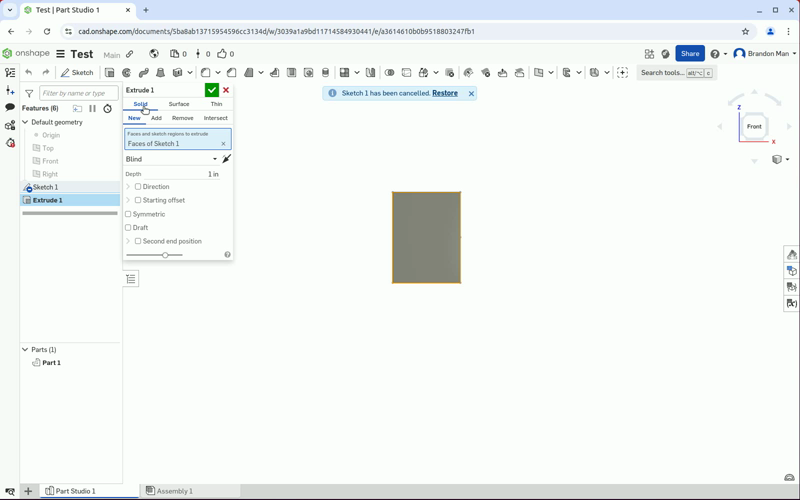
click(143, 106)
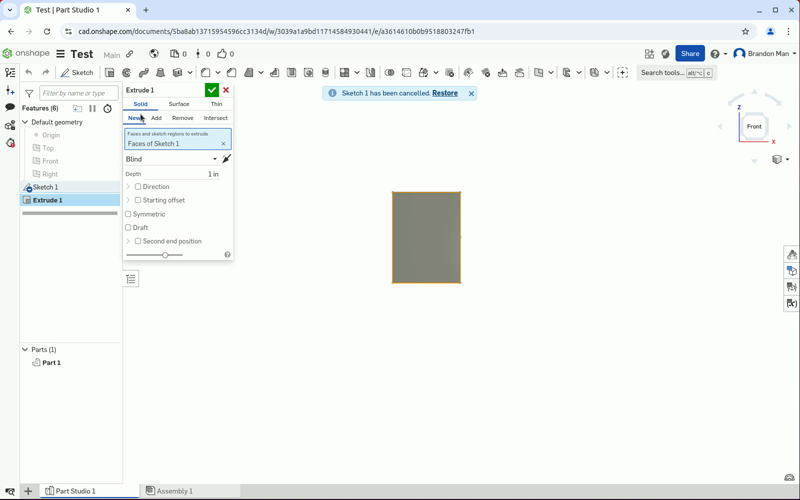
mouse_move(137, 120)
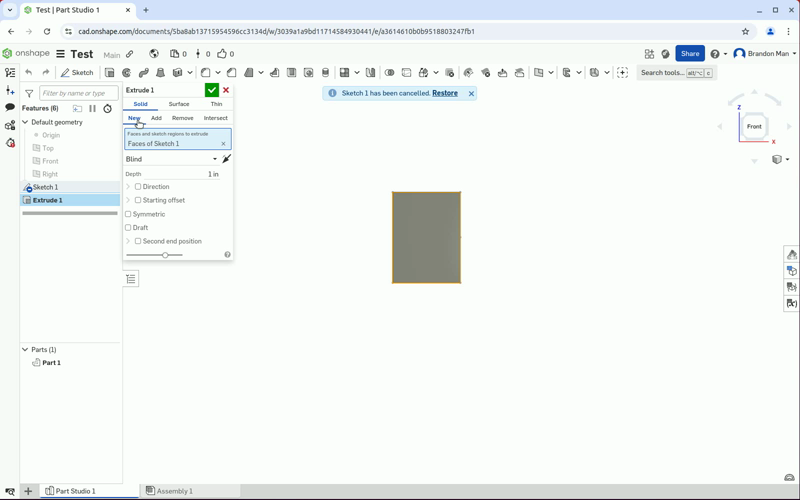
click(137, 120)
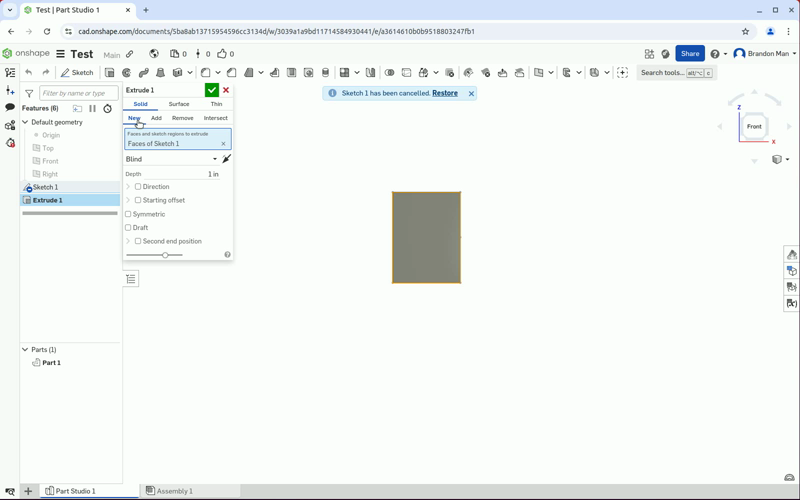
key(tab, 4)
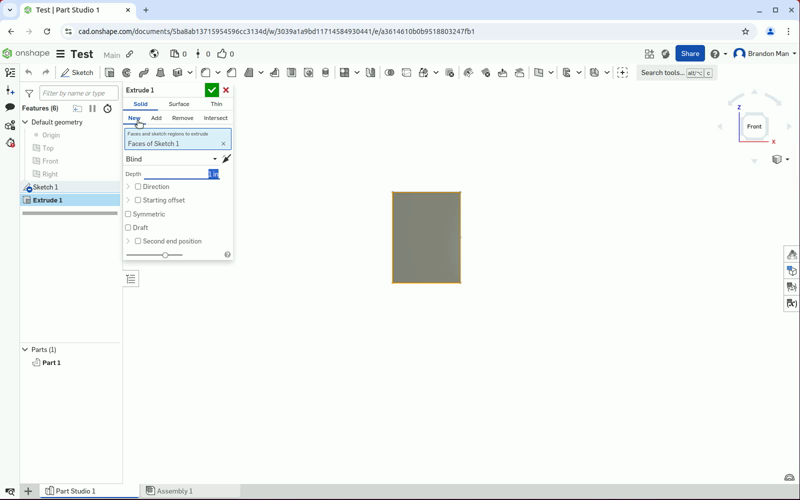
text(18.535)
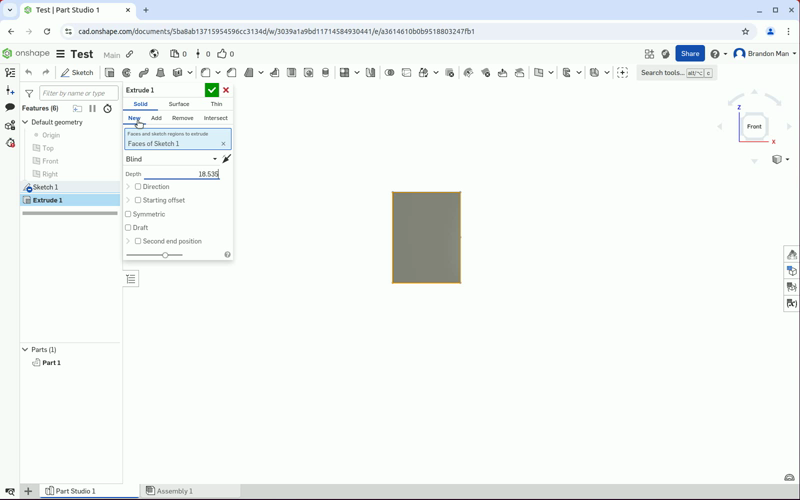
key(enter)
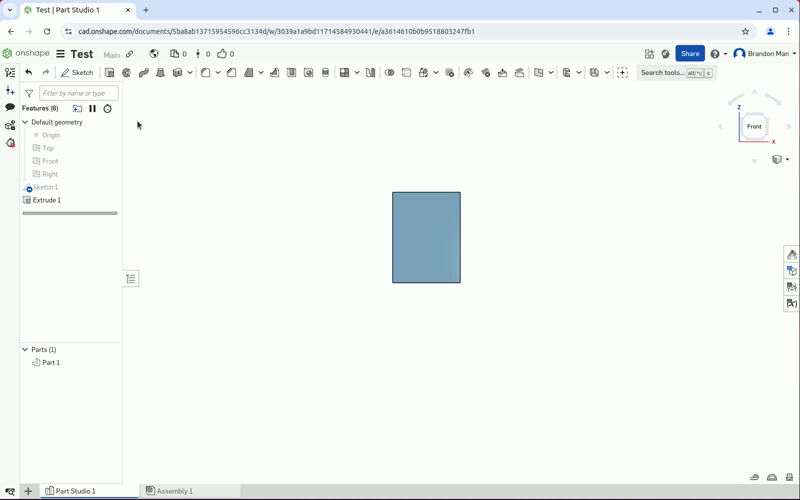
key(shift+h)
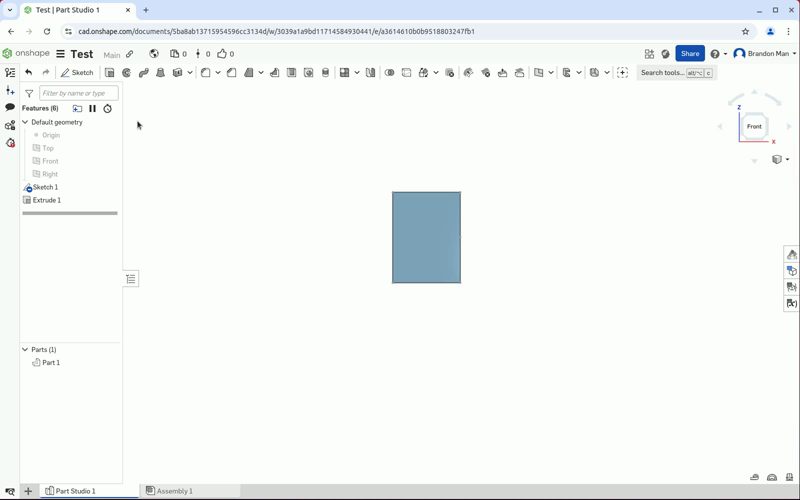
key(shift+h)
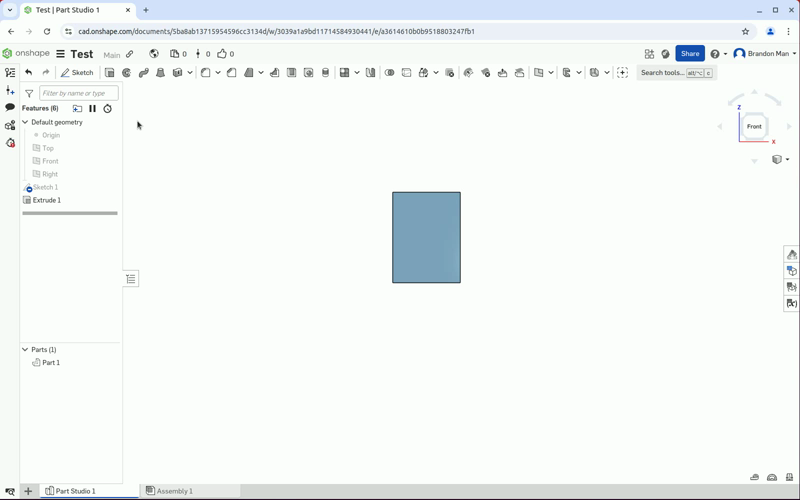
mouse_move(73, 189)
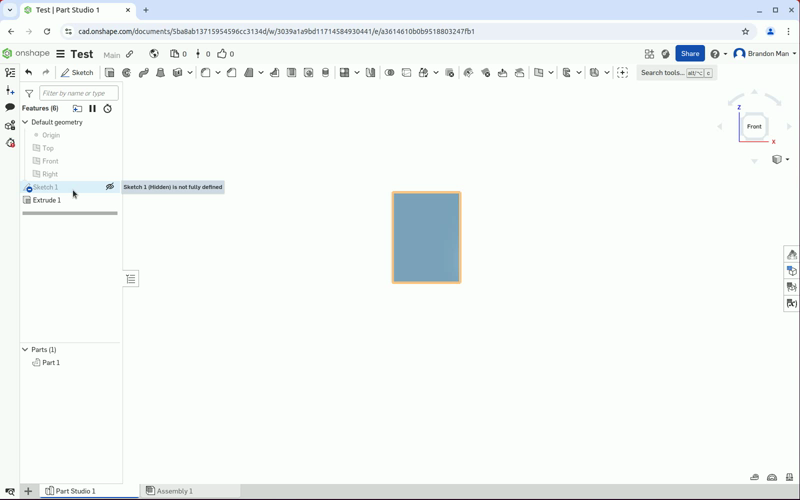
click(73, 189)
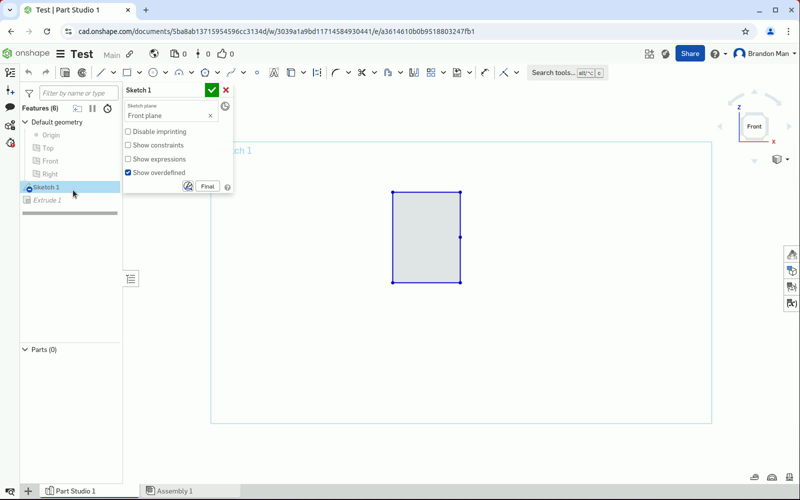
mouse_move(229, 92)
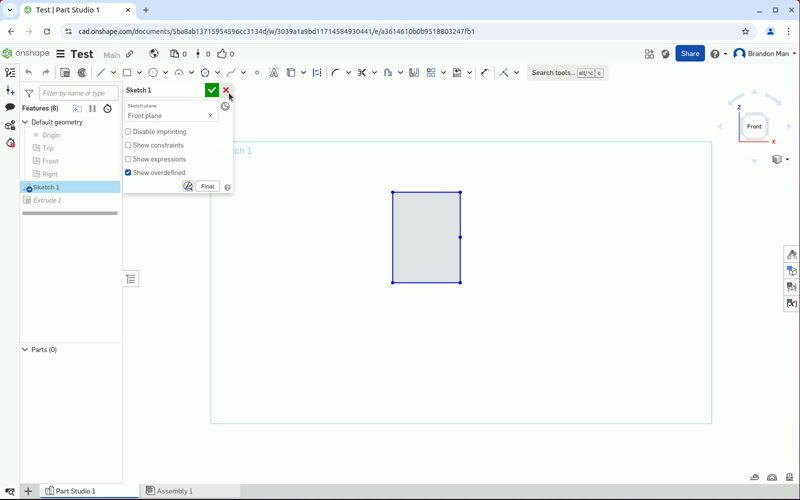
click(229, 92)
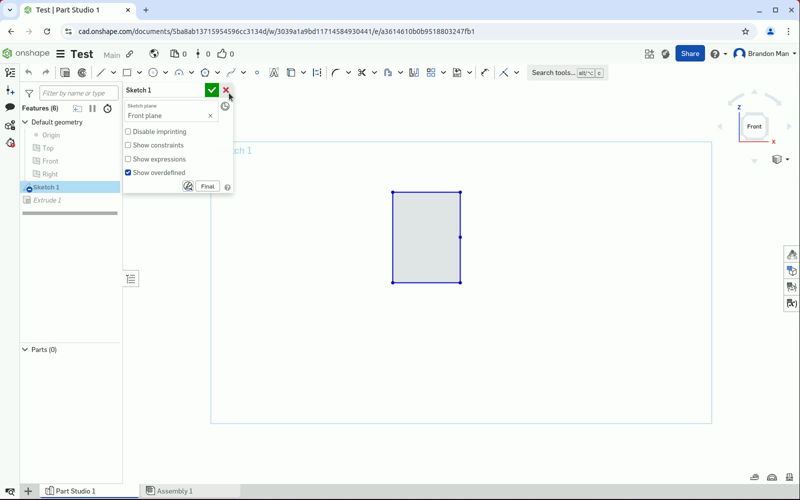
key(shift+s)
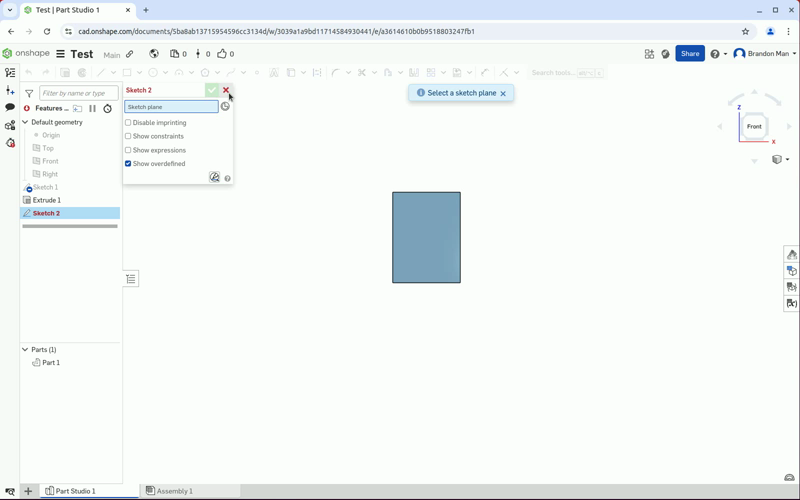
mouse_move(73, 163)
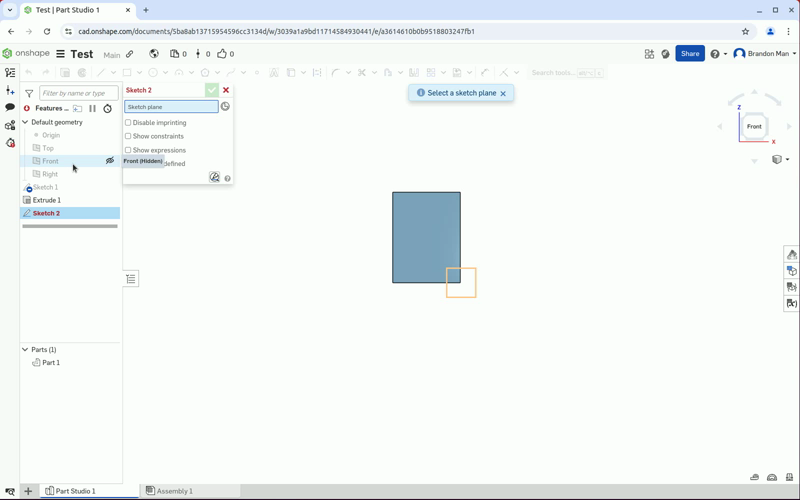
click(73, 163)
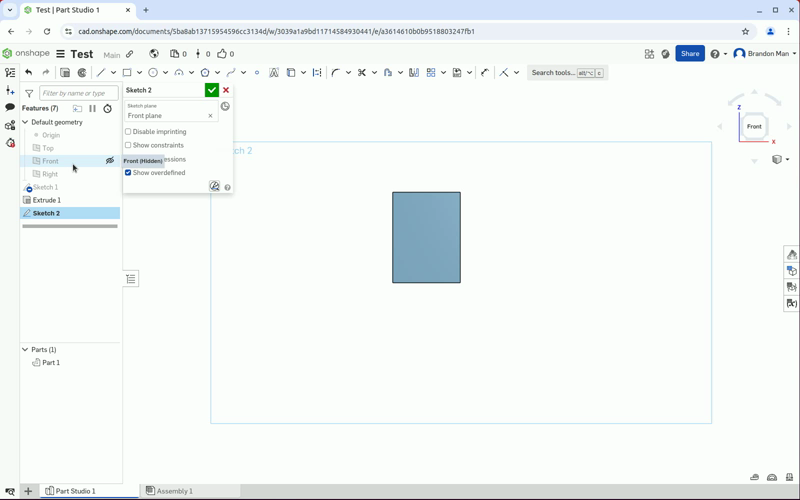
mouse_move(73, 352)
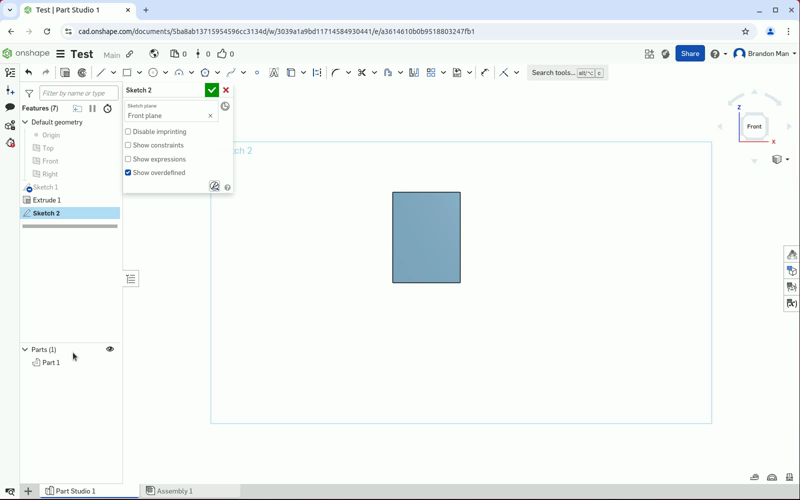
key(y)
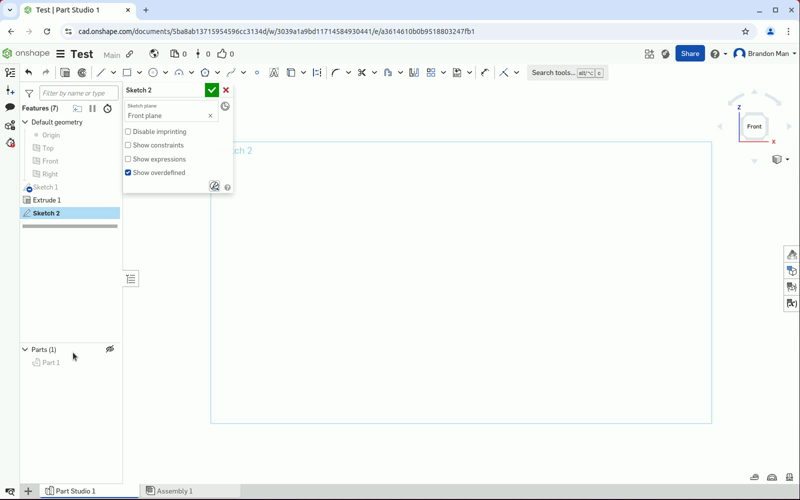
key(l)
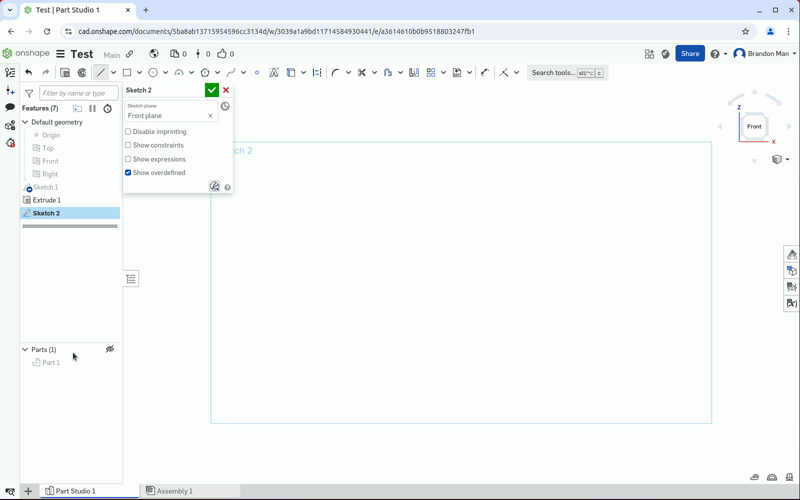
key_down(shift)
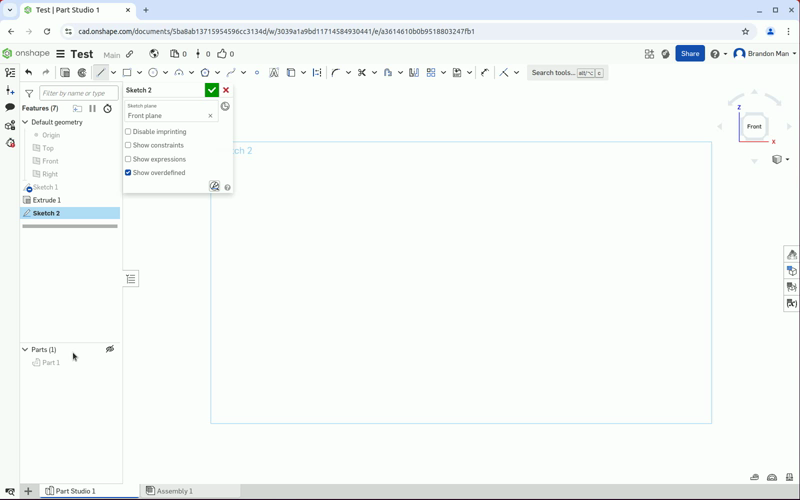
mouse_move(460, 282)
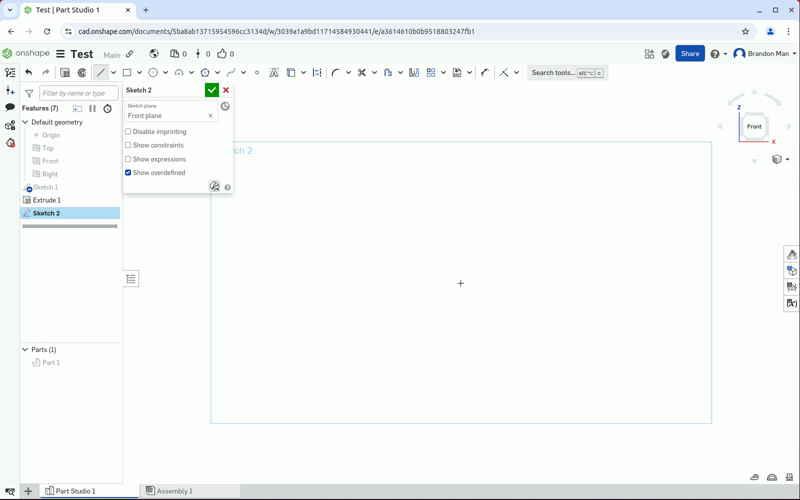
click(460, 282)
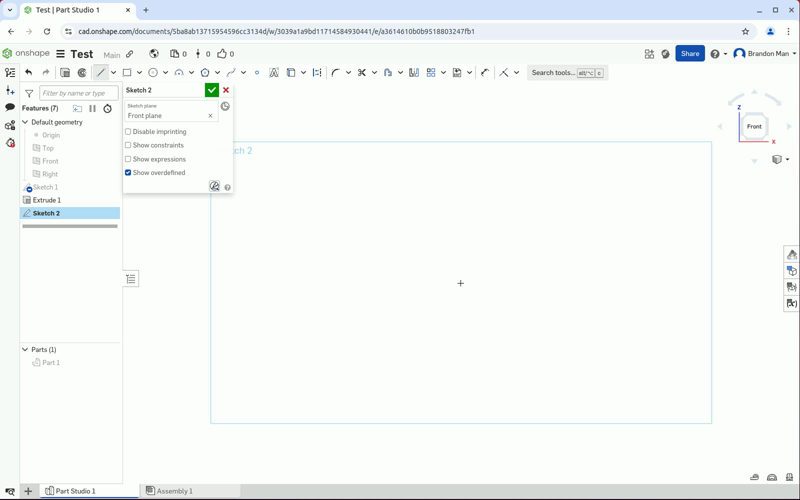
key_up(shift)
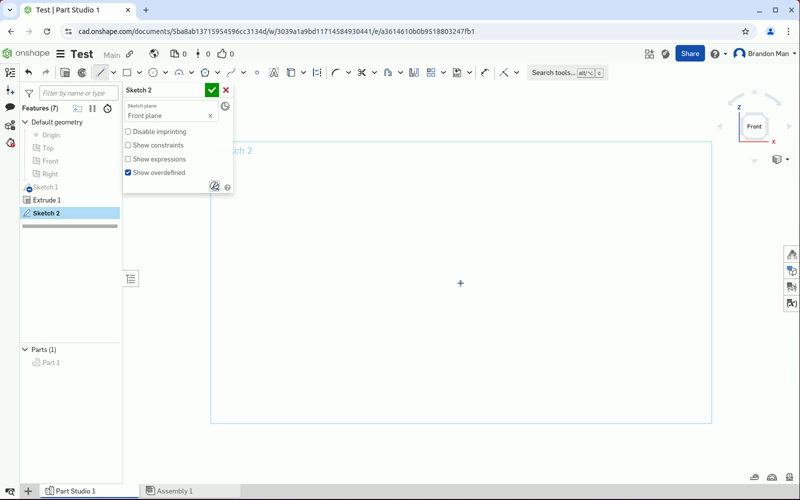
key_down(shift)
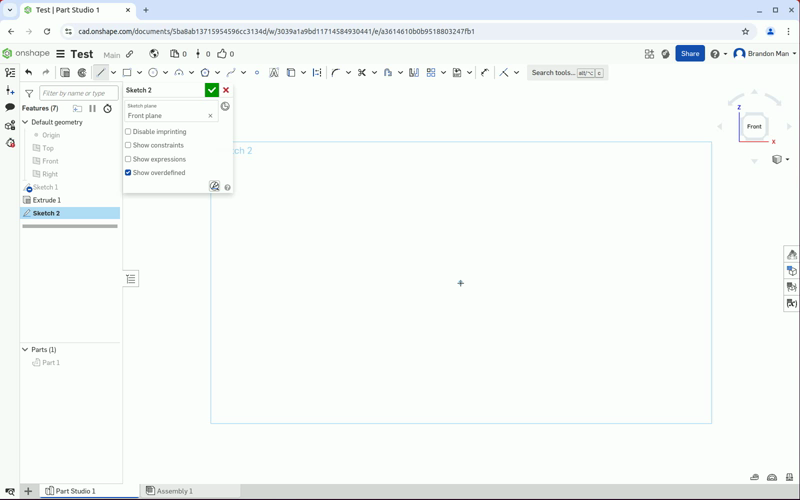
mouse_move(573, 282)
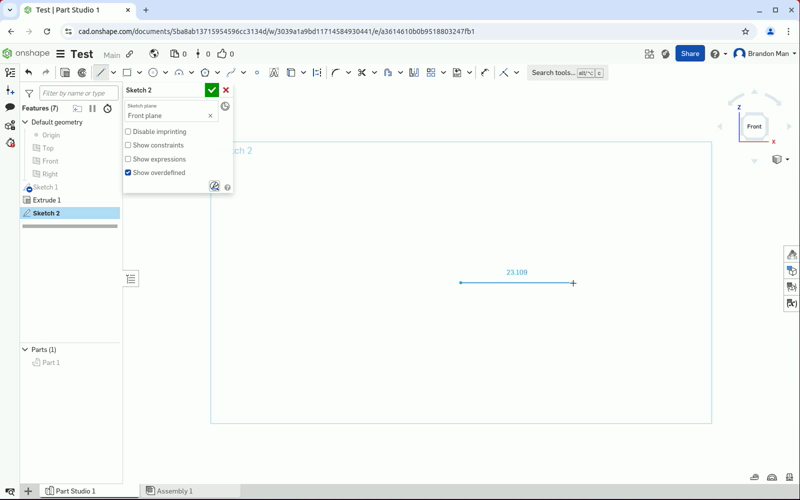
click(573, 282)
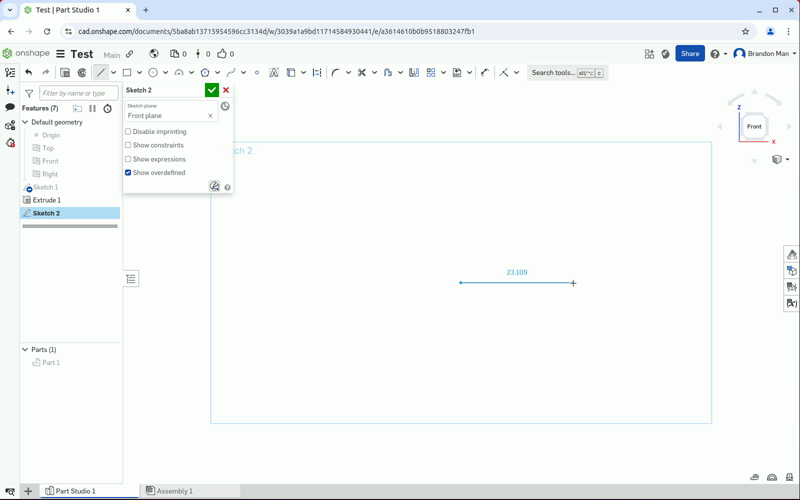
key_up(shift)
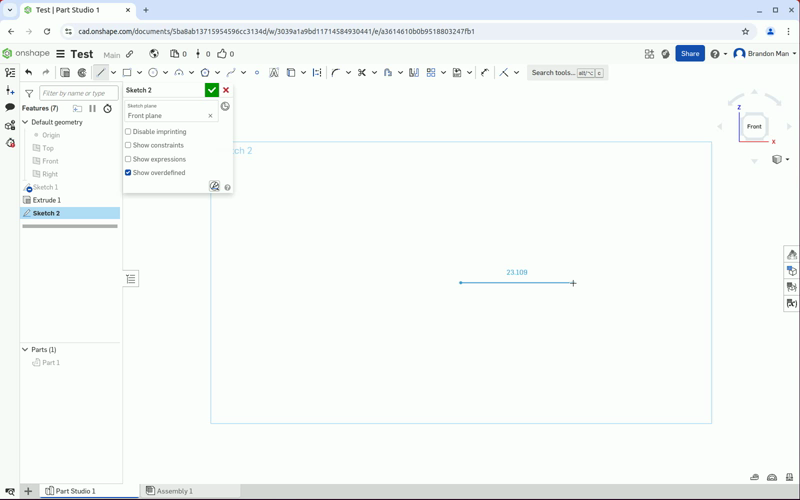
key_down(shift)
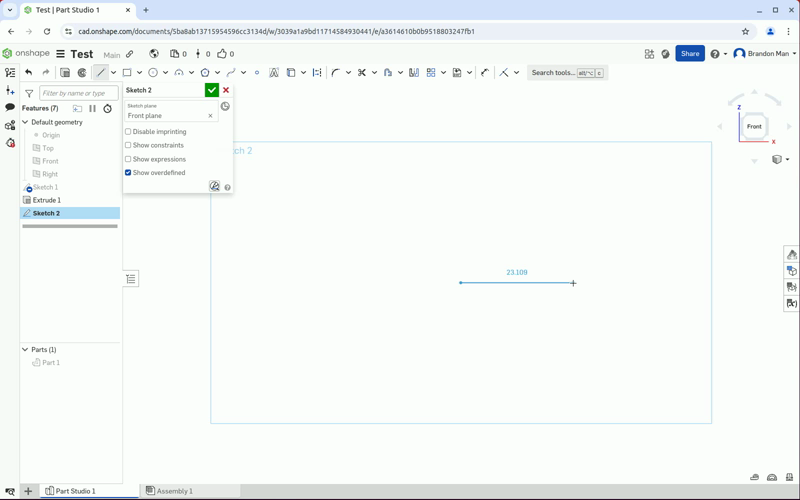
mouse_move(589, 282)
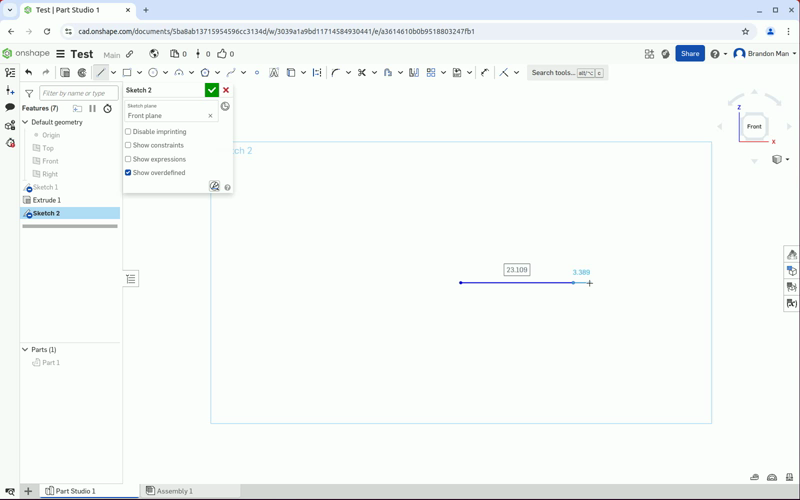
mouse_move(573, 237)
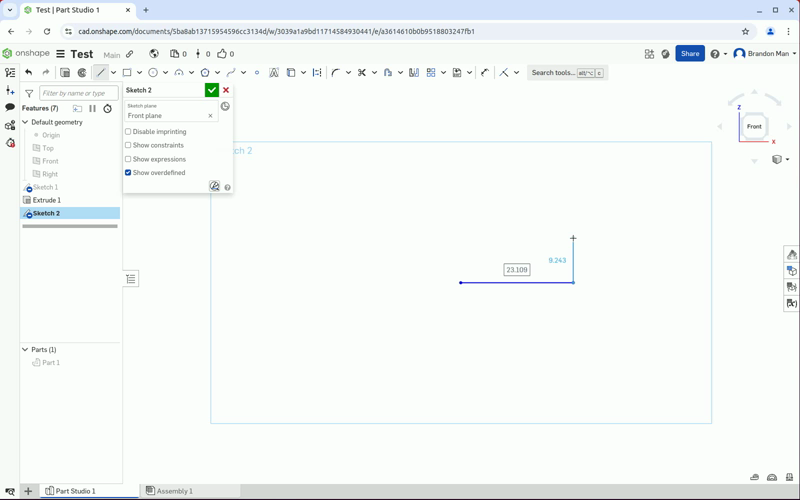
click(573, 237)
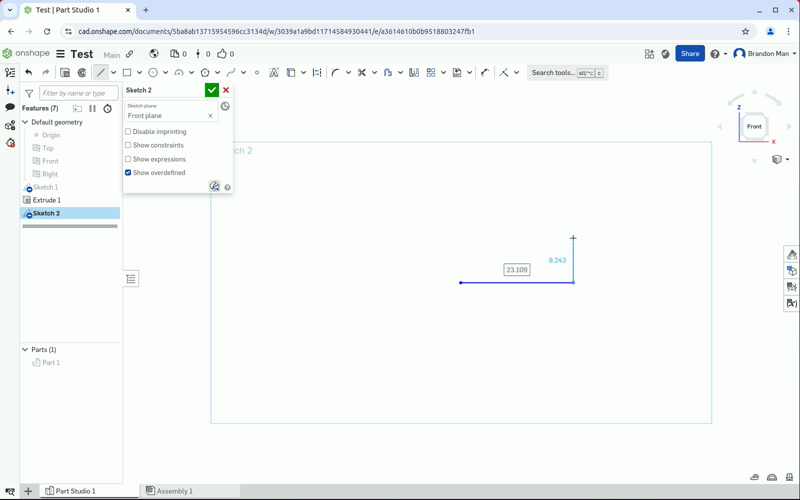
key_up(shift)
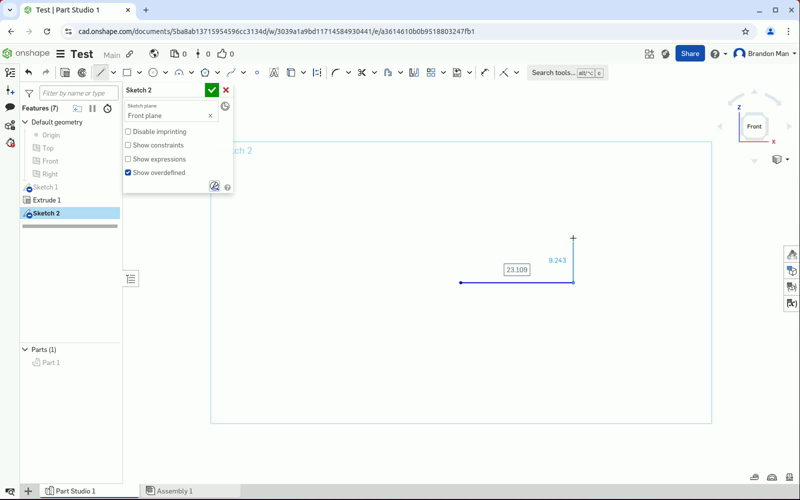
key_down(shift)
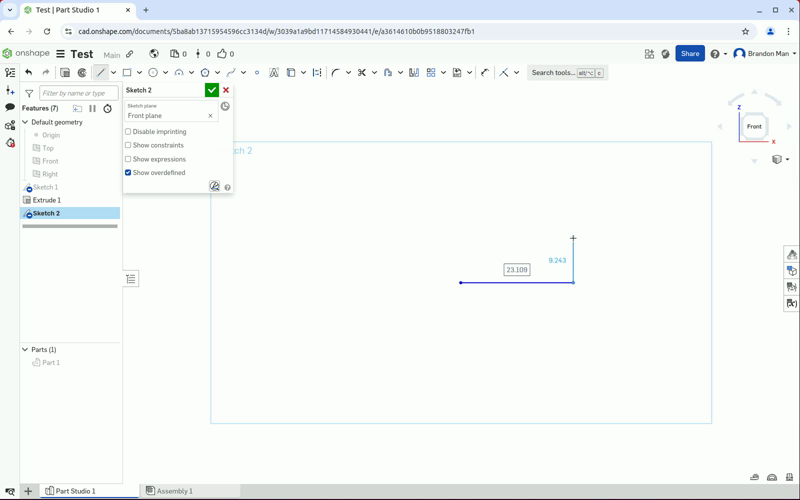
mouse_move(460, 237)
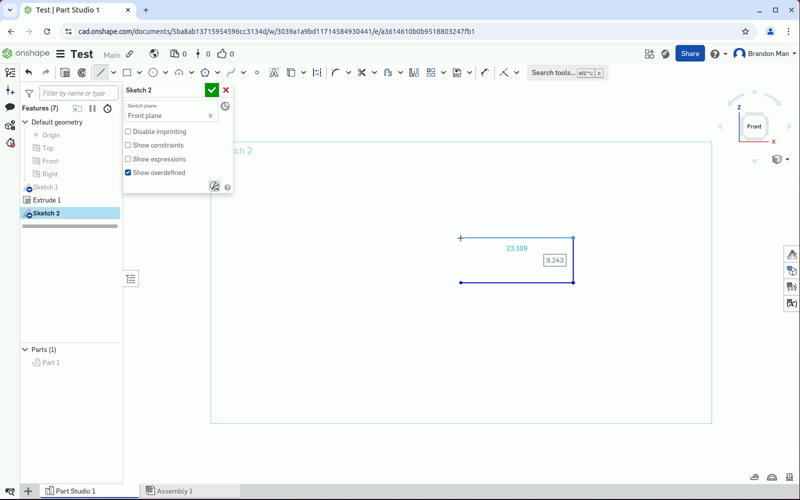
click(460, 237)
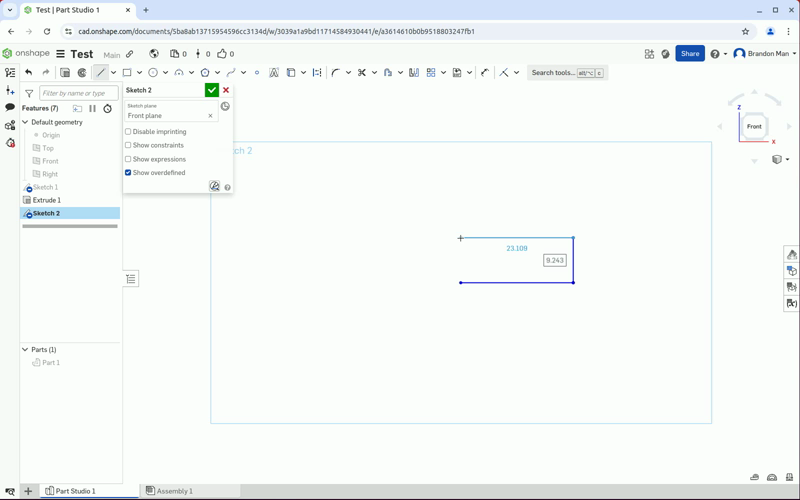
key_up(shift)
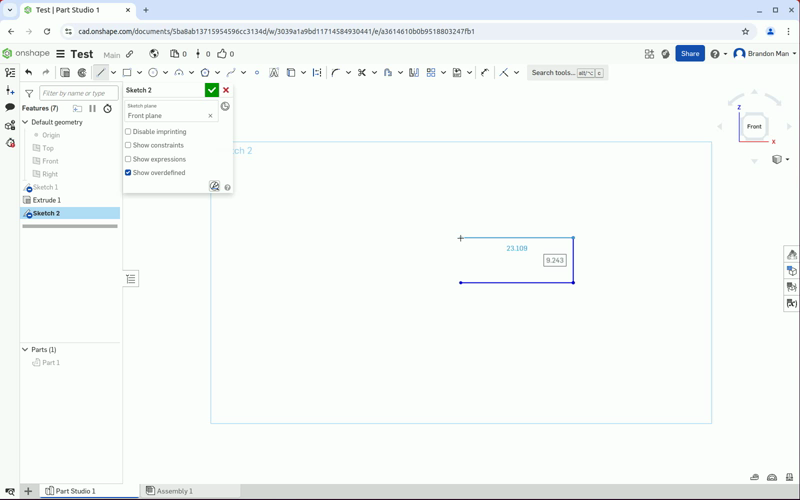
mouse_move(490, 237)
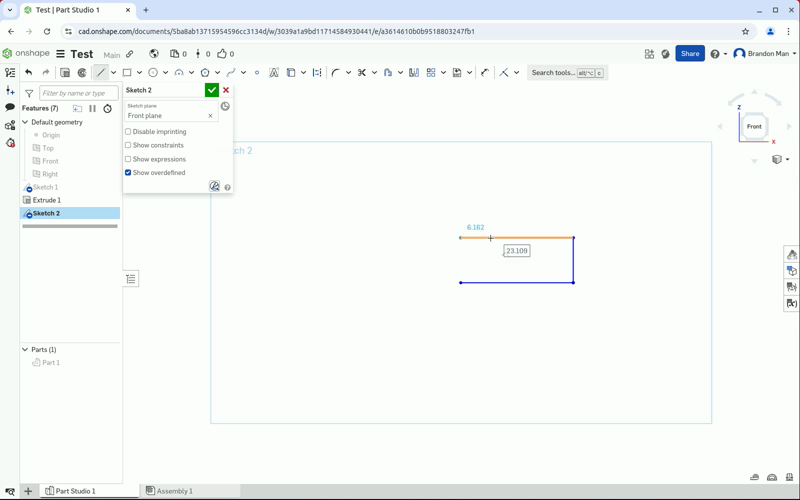
key_down(shift)
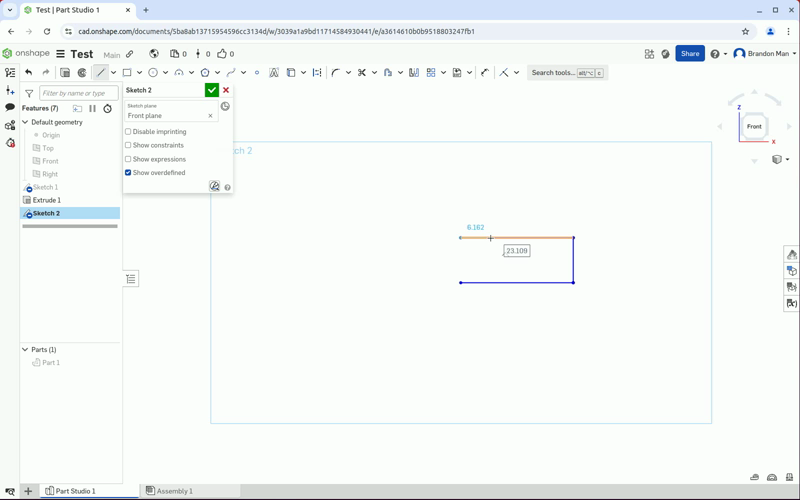
mouse_move(460, 282)
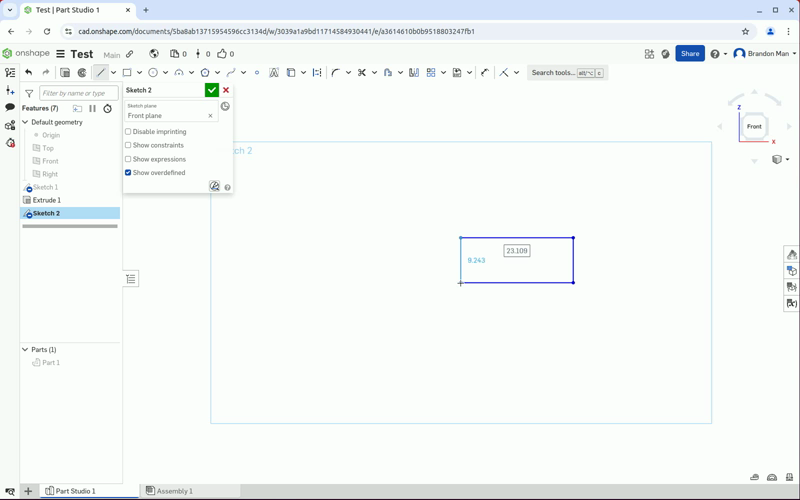
key_up(shift)
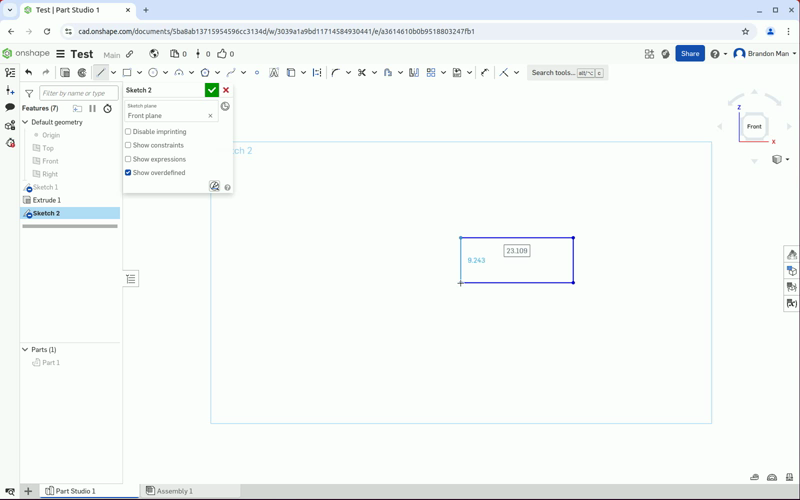
click(460, 282)
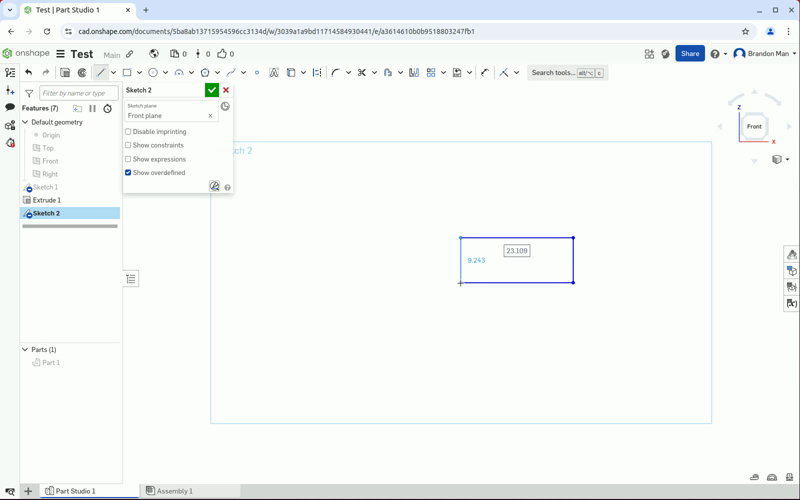
key(esc)
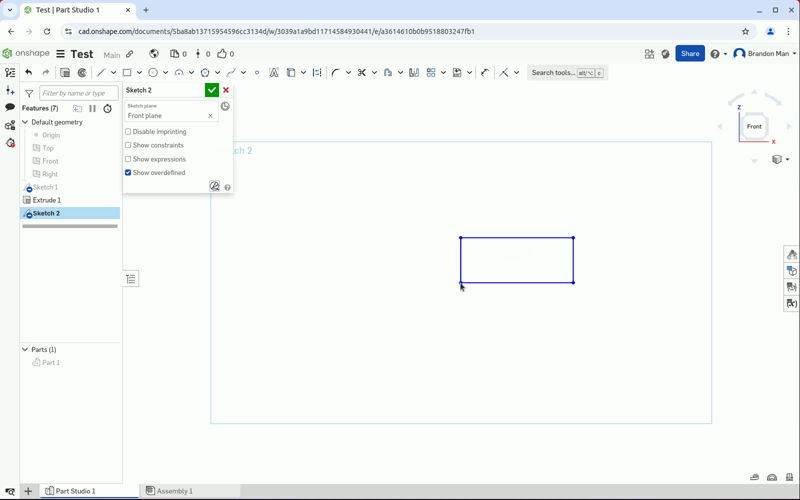
mouse_move(498, 257)
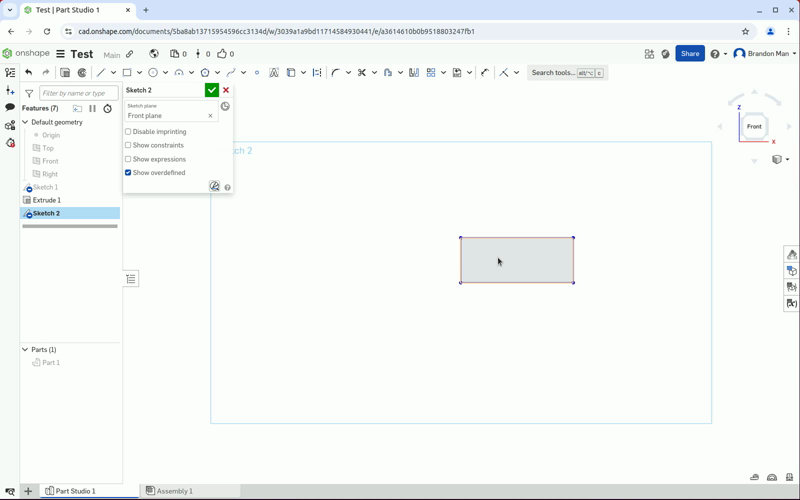
click(498, 257)
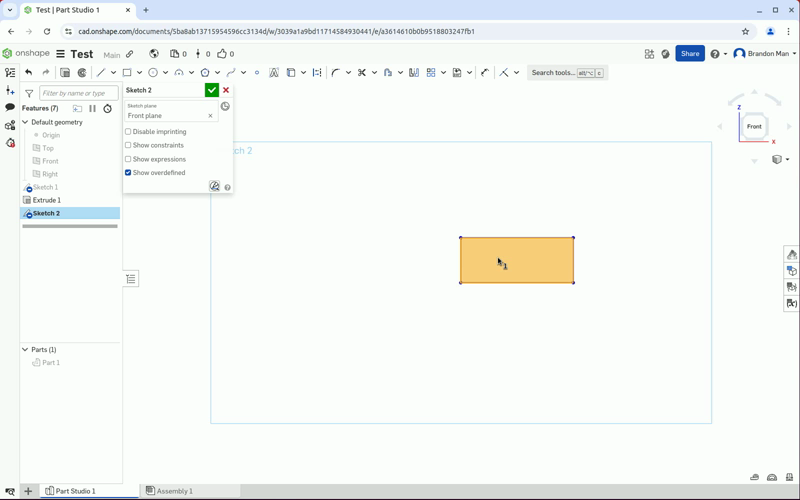
mouse_move(73, 352)
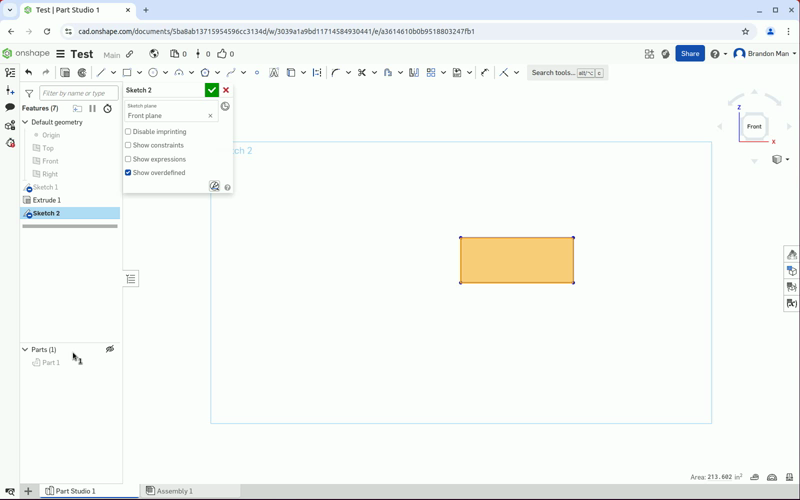
key(shift+y)
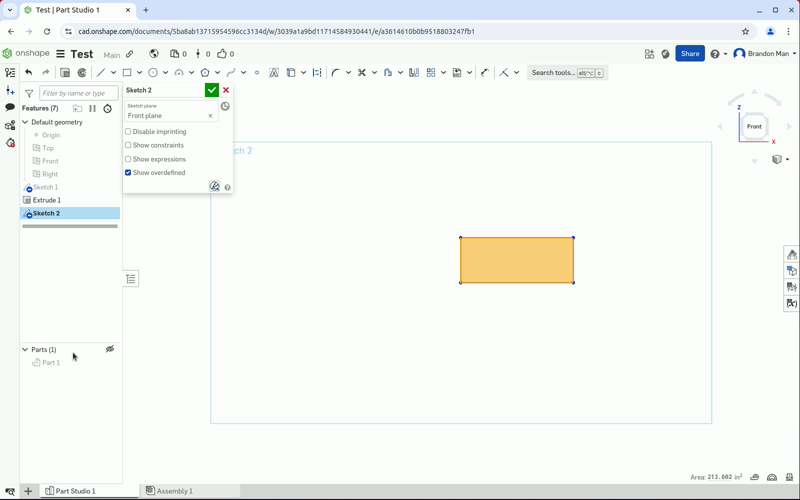
key(shift+e)
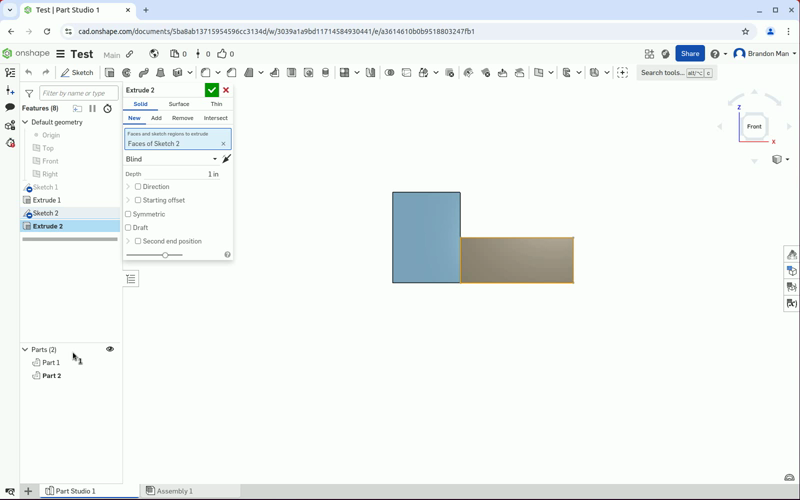
mouse_move(143, 106)
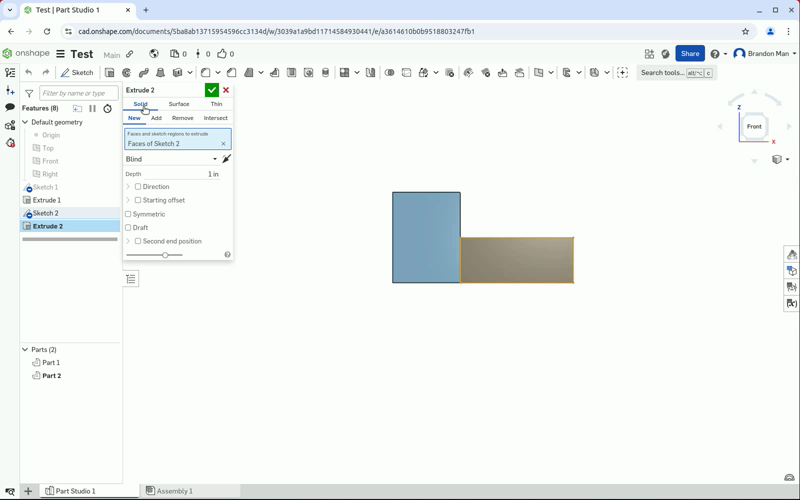
click(143, 106)
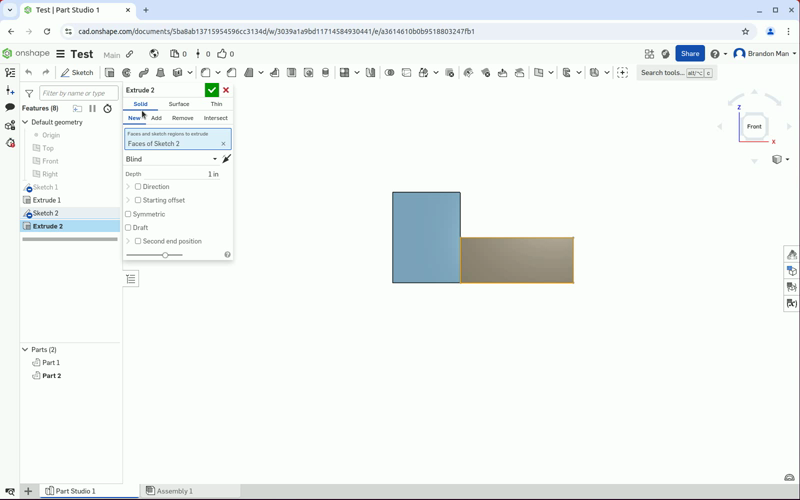
mouse_move(137, 120)
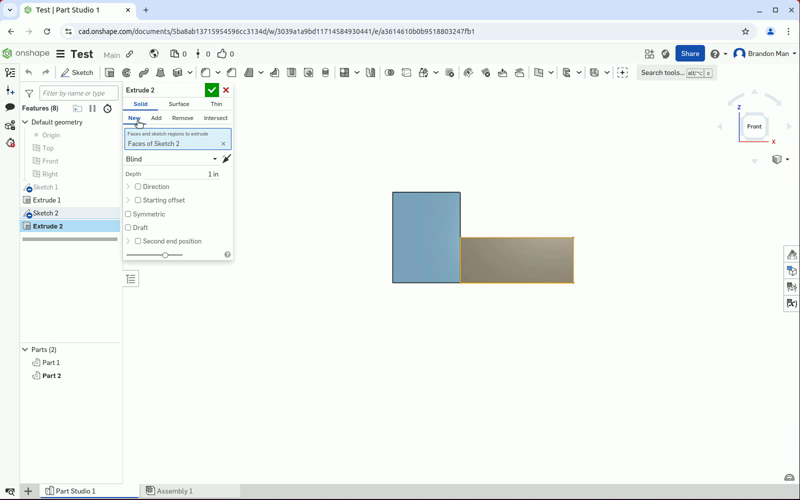
click(137, 120)
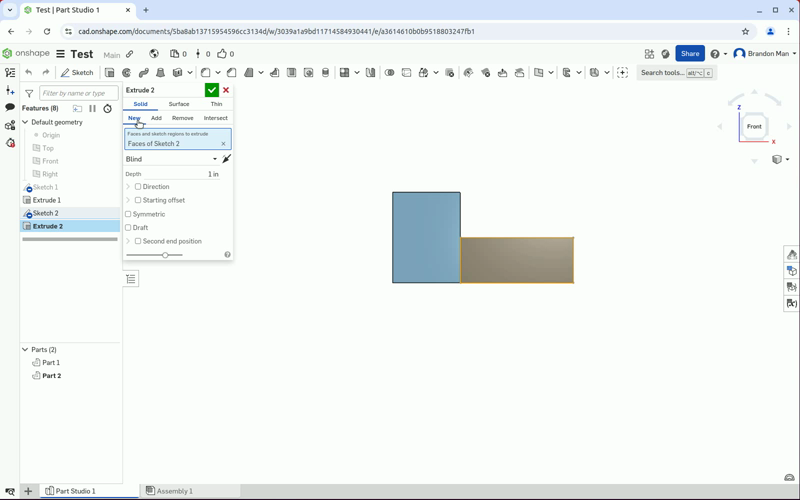
key(tab, 4)
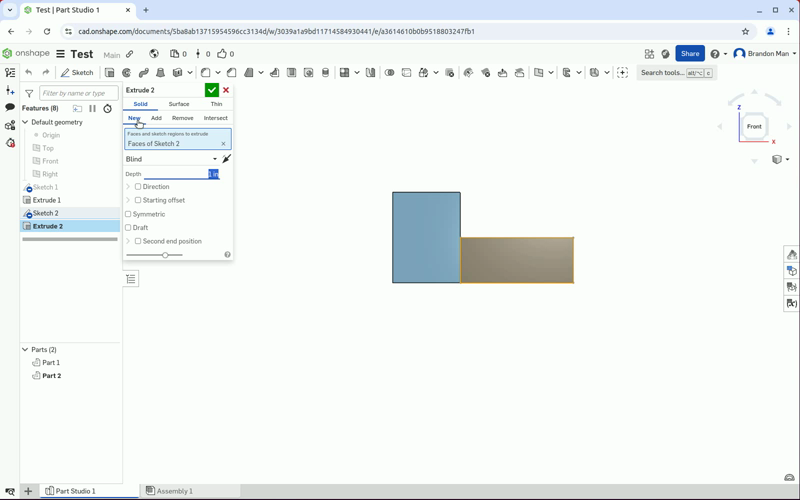
text(18.535)
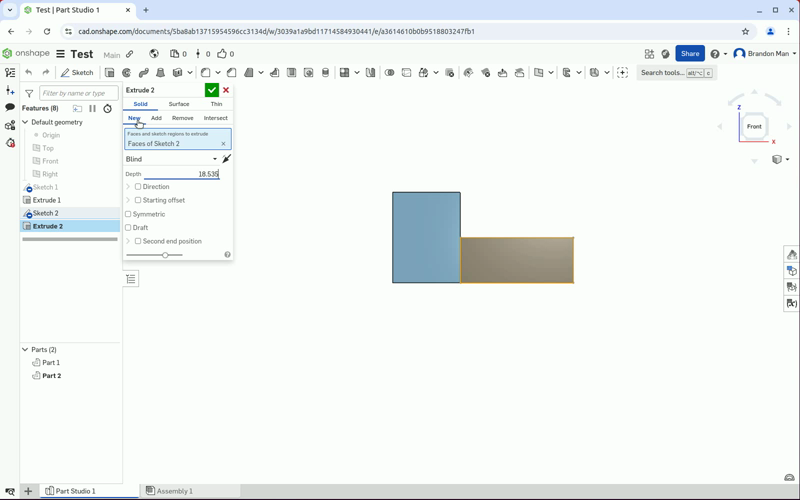
key(enter)
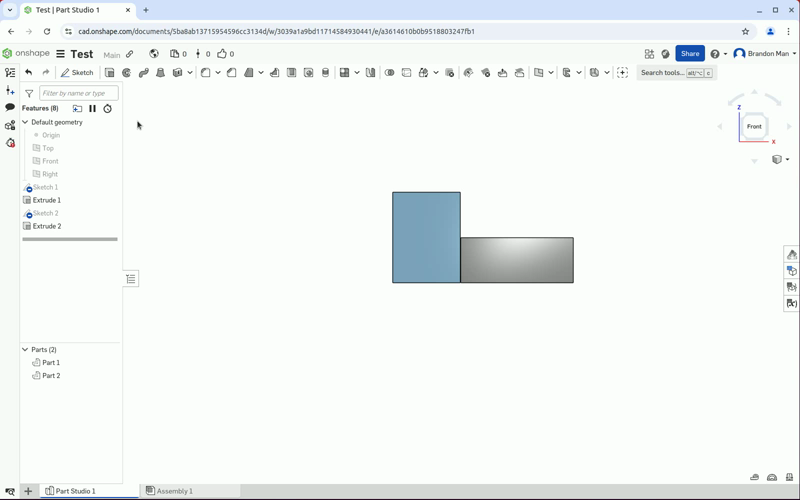
key(shift+h)
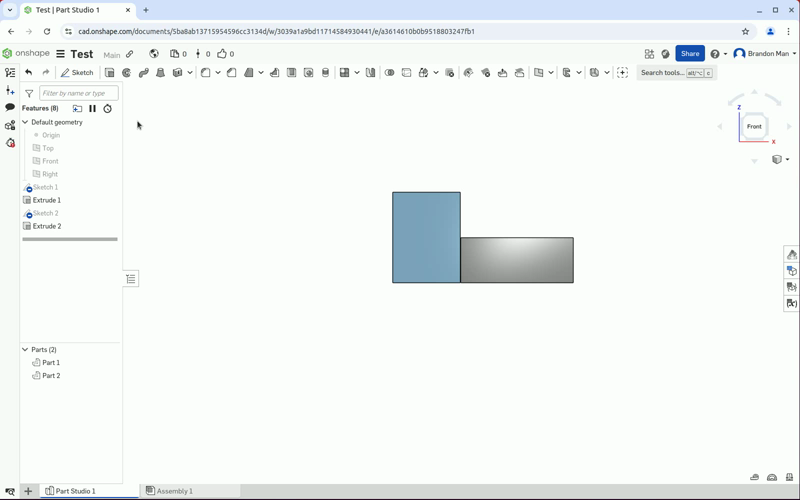
key(shift+h)
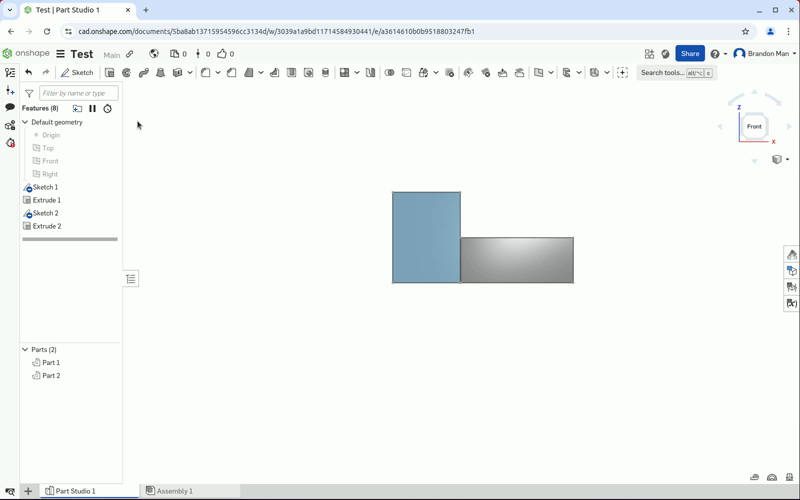
key(shift+7)
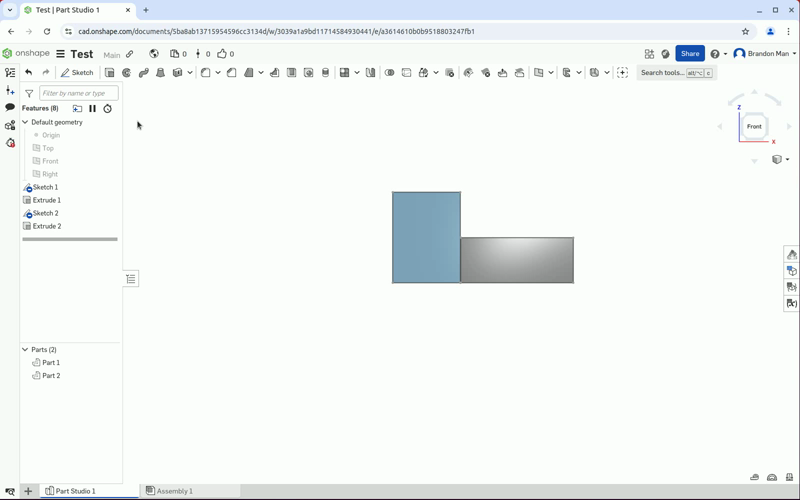
key(left, 2)
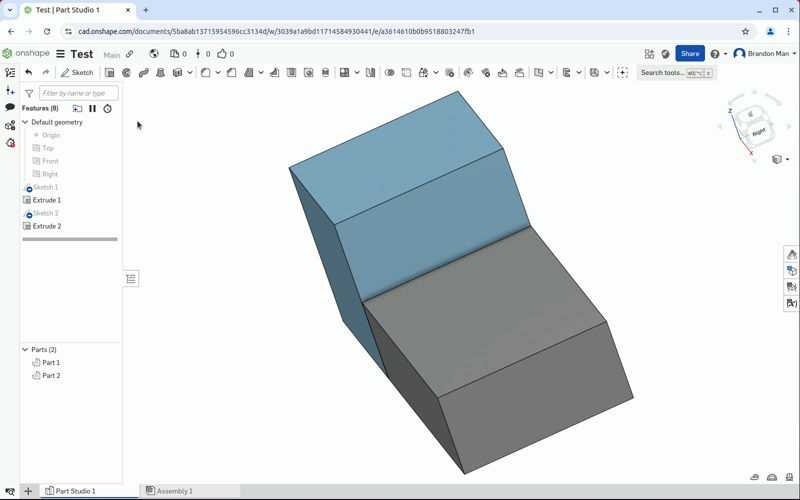
key(down, 2)
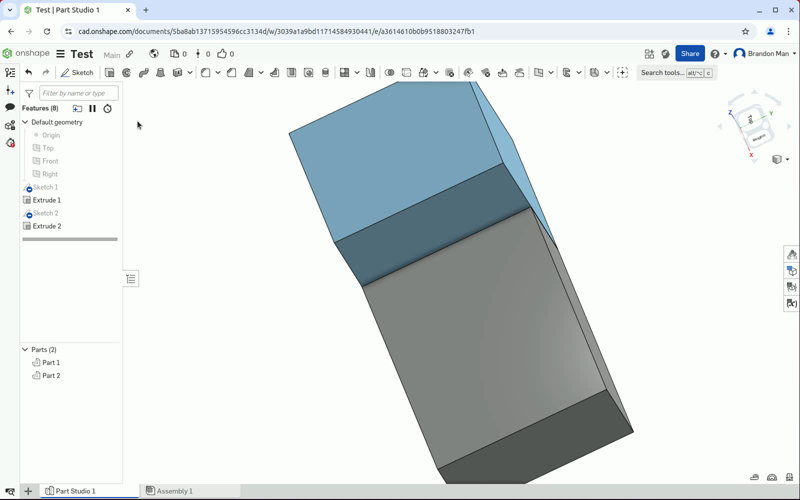
key(up, 2)
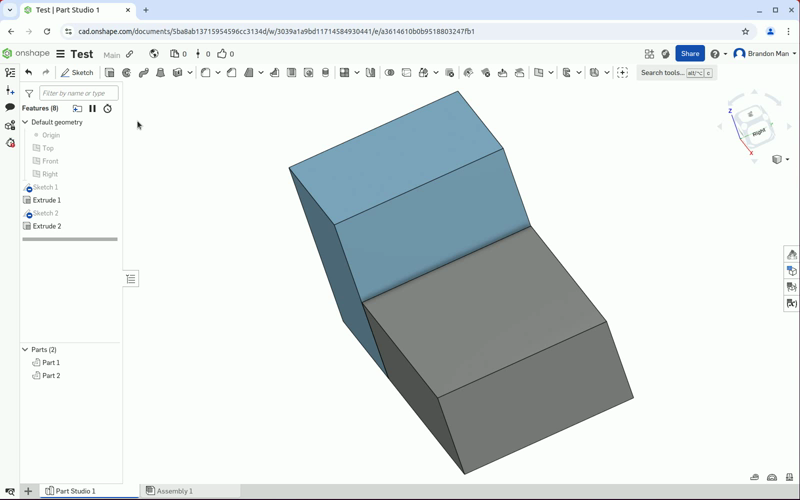
key(right, 2)
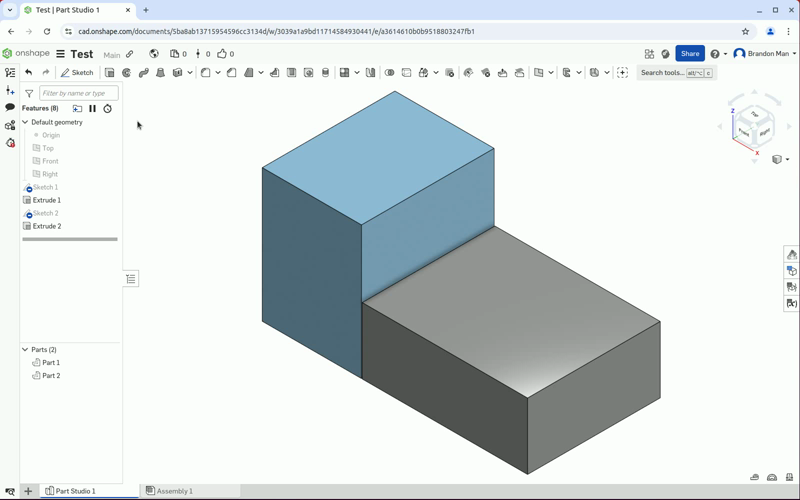
mouse_move(73, 189)
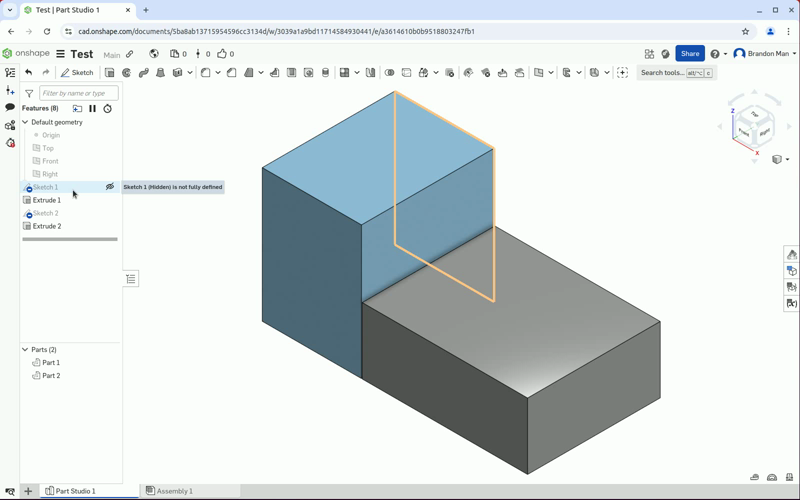
click(73, 189)